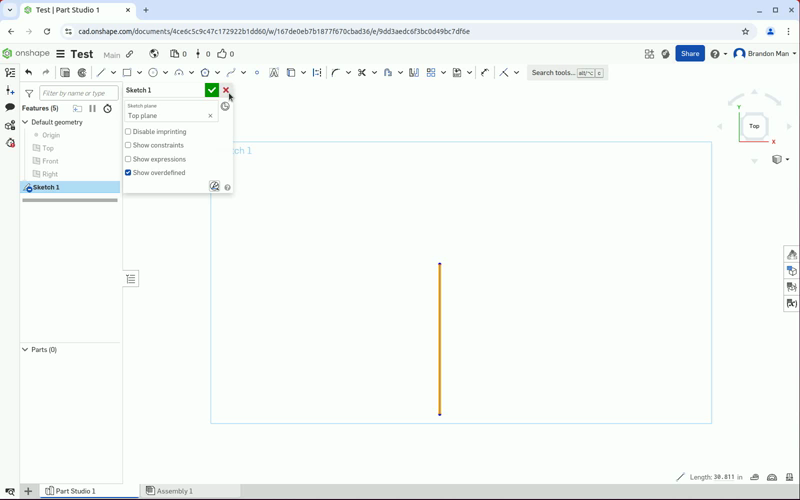
key(shift+h)
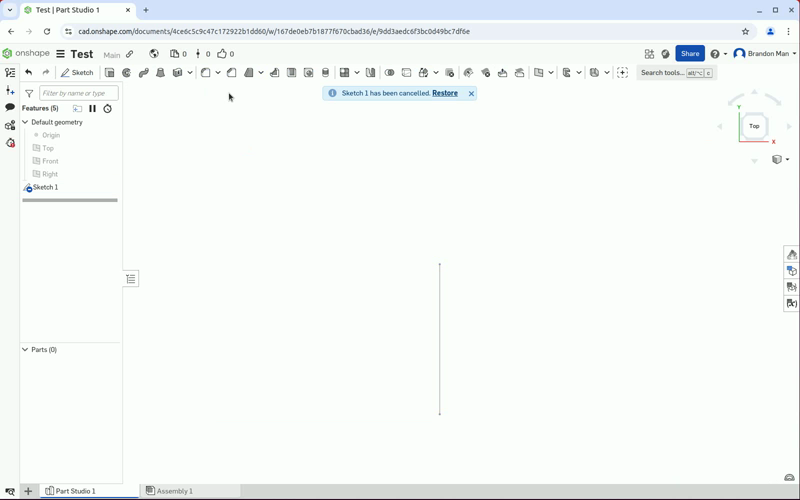
key(shift+s)
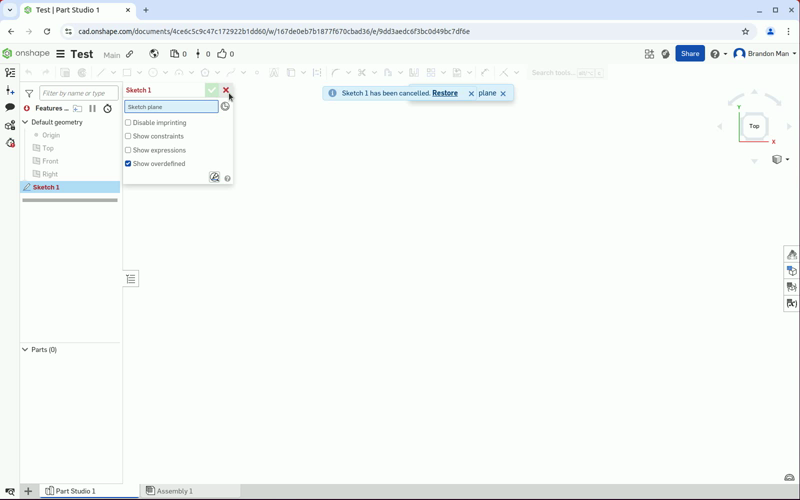
mouse_move(73, 150)
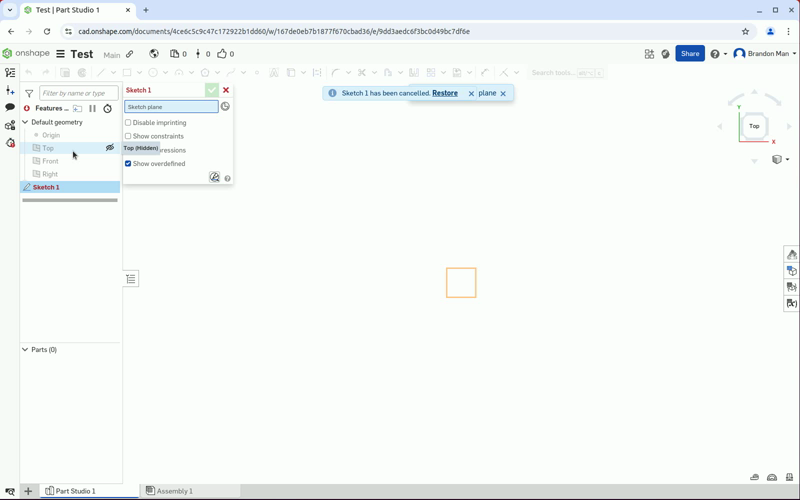
click(73, 150)
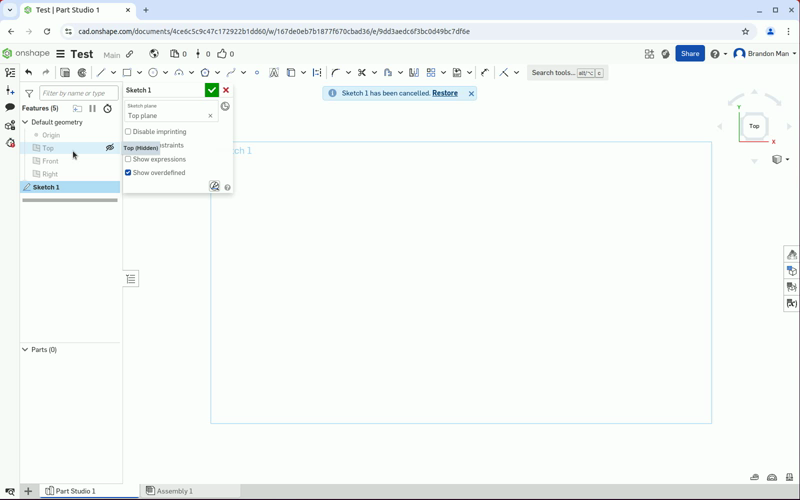
mouse_move(73, 352)
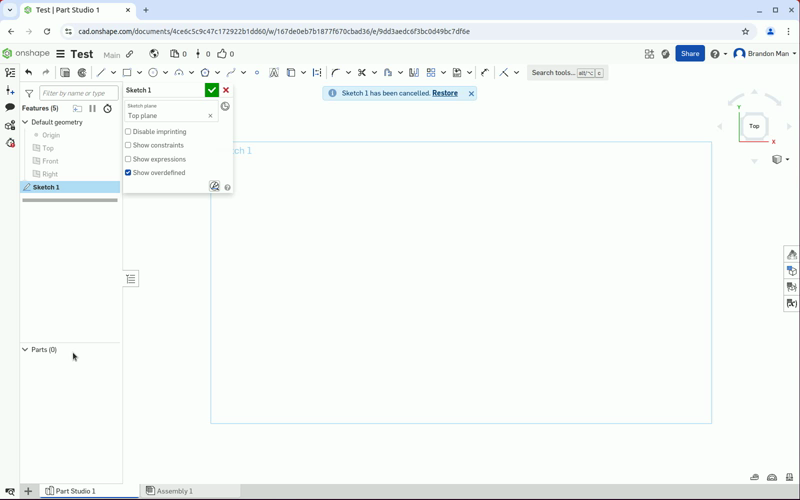
key(y)
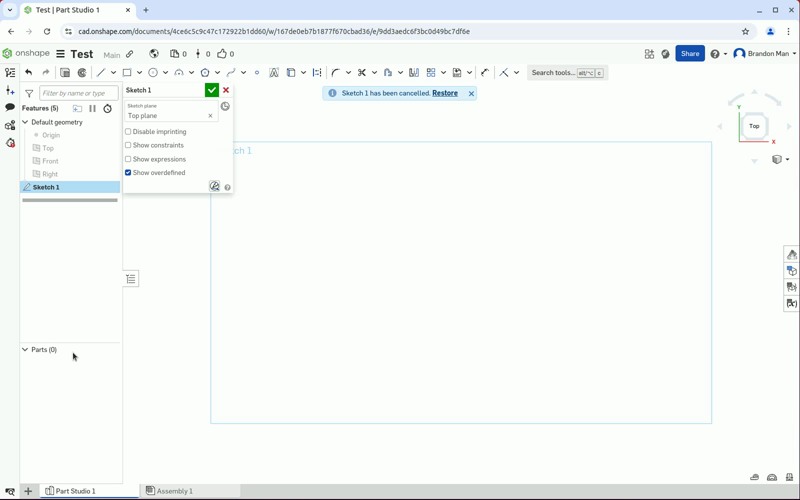
key(l)
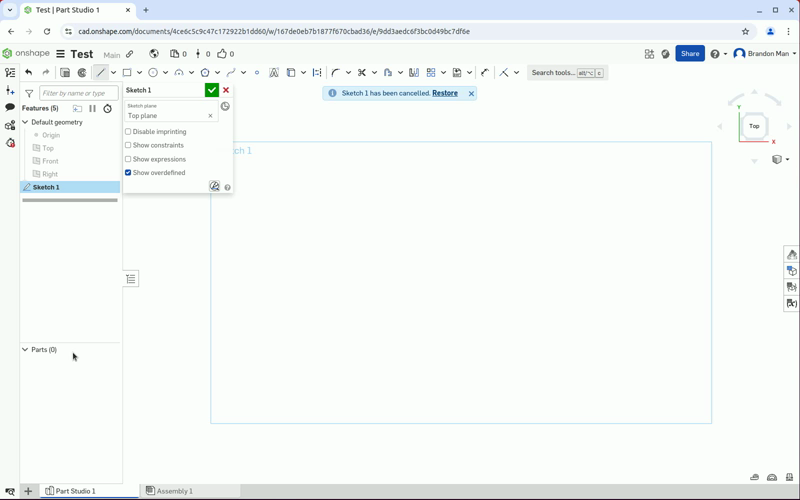
key_down(shift)
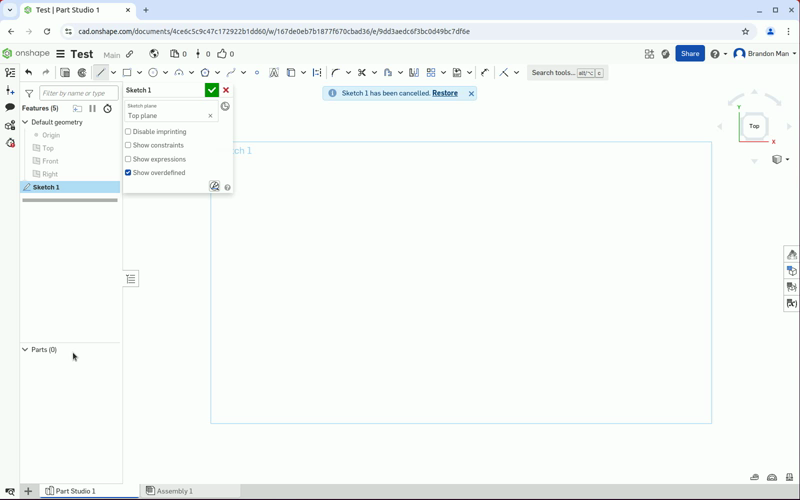
mouse_move(460, 282)
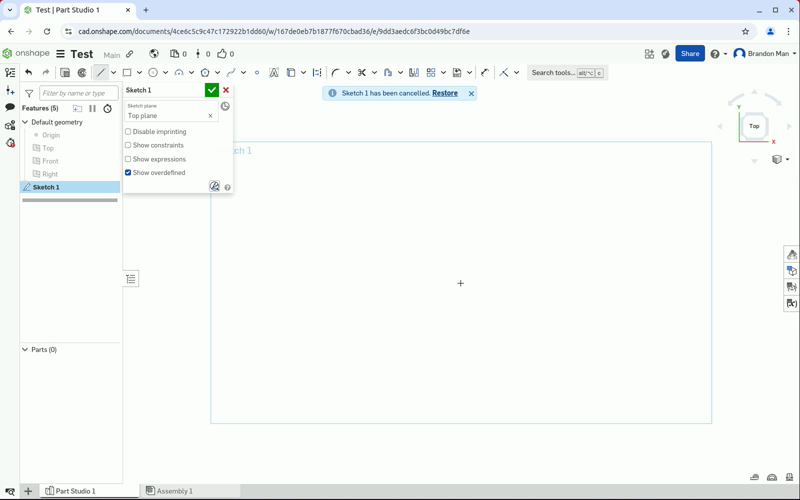
click(460, 282)
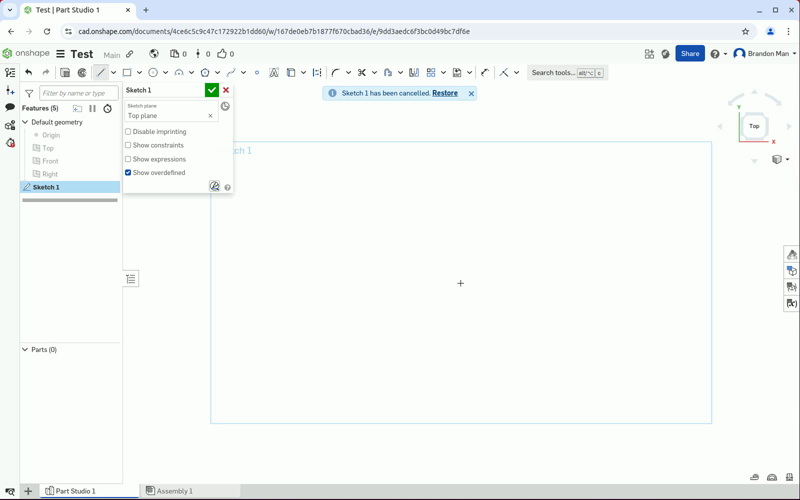
key_up(shift)
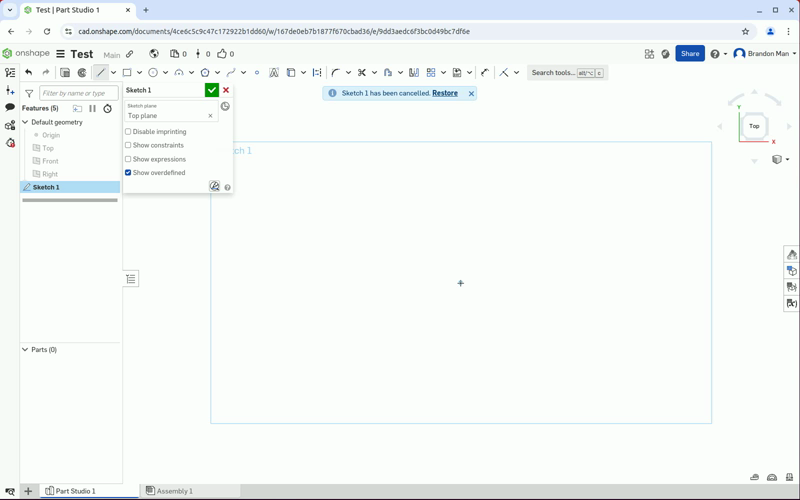
key_down(shift)
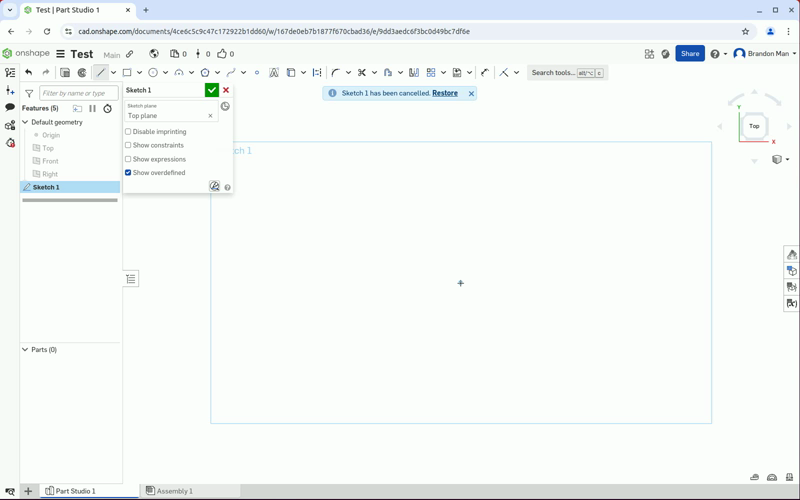
mouse_move(573, 282)
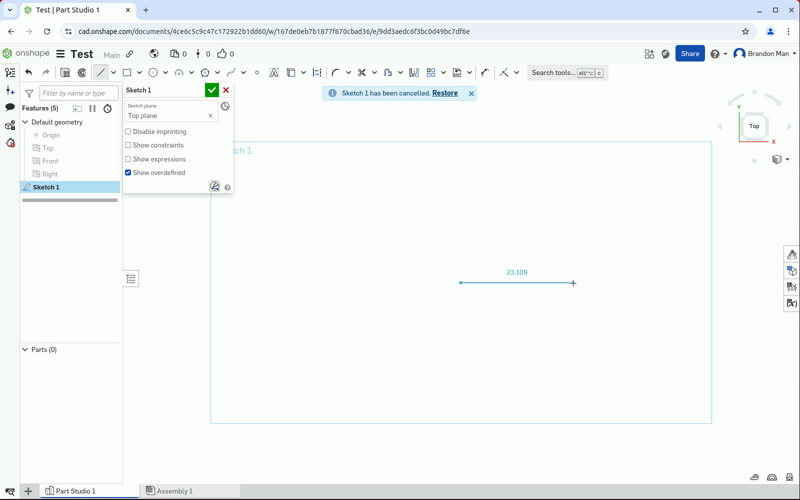
click(573, 282)
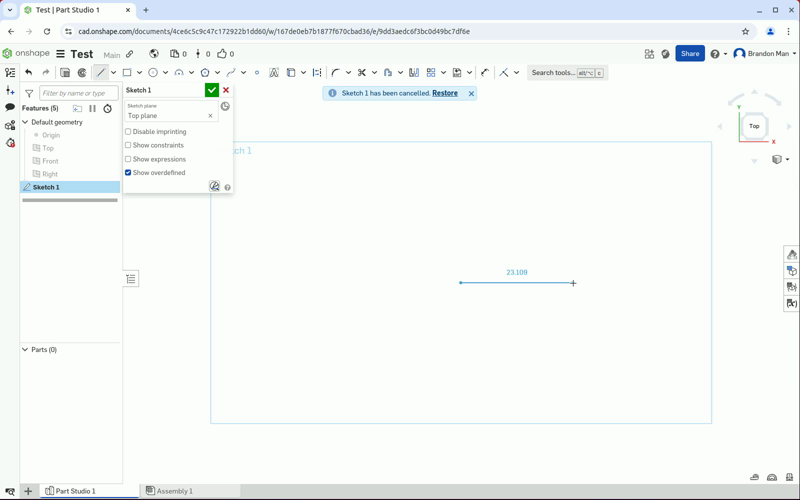
key_up(shift)
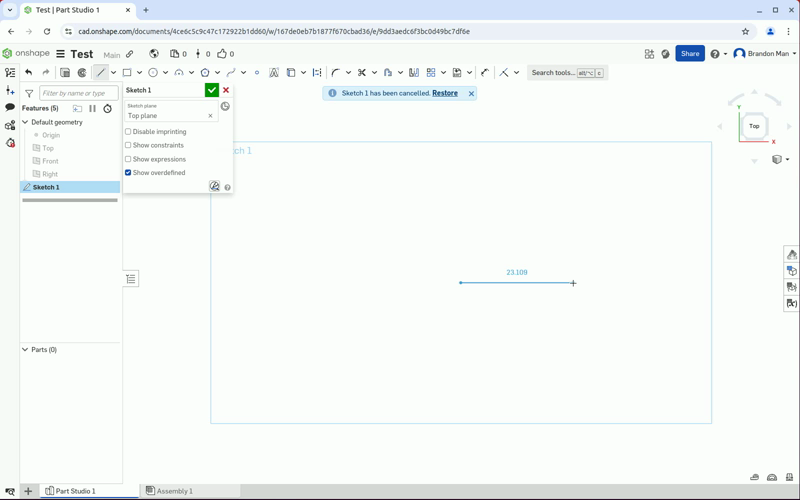
key_down(shift)
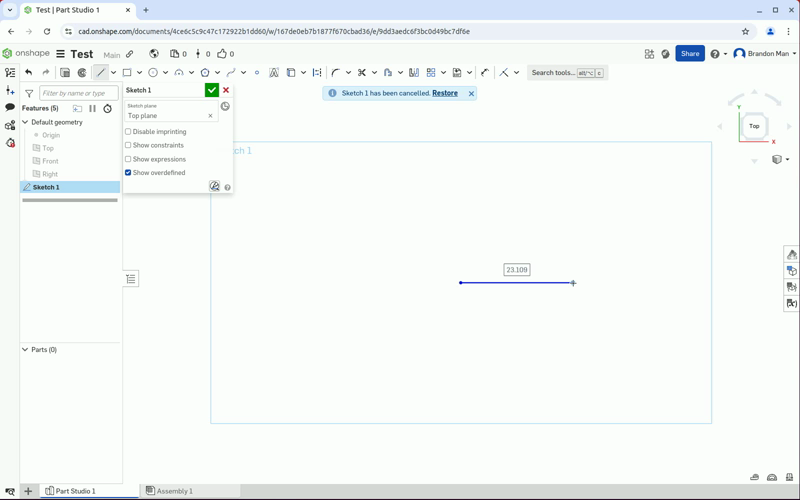
mouse_move(589, 282)
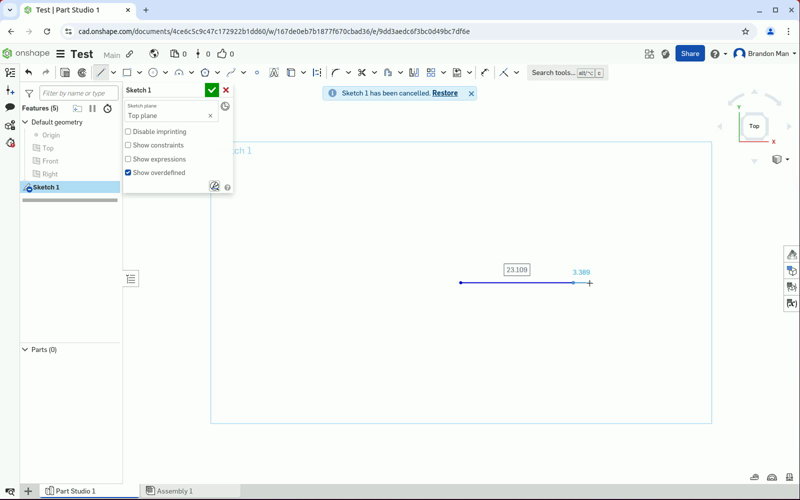
mouse_move(573, 237)
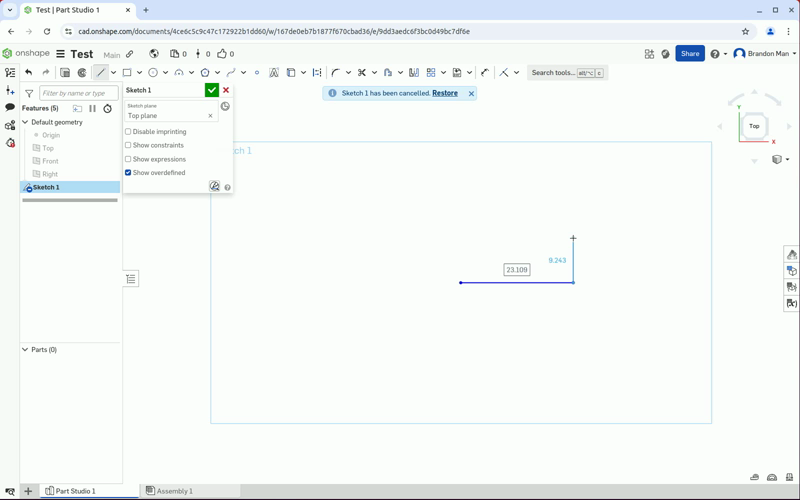
click(573, 237)
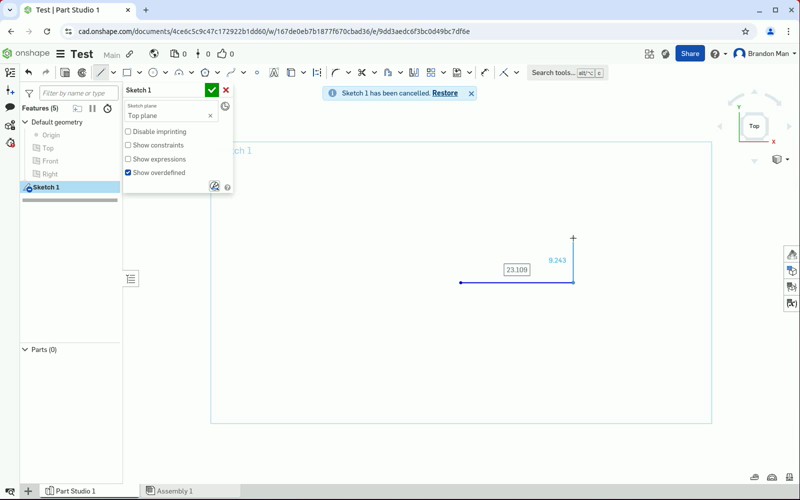
key_up(shift)
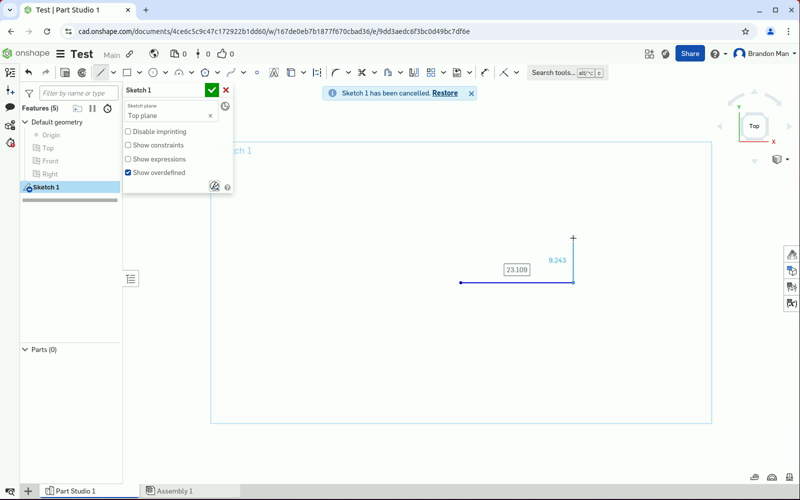
key_down(shift)
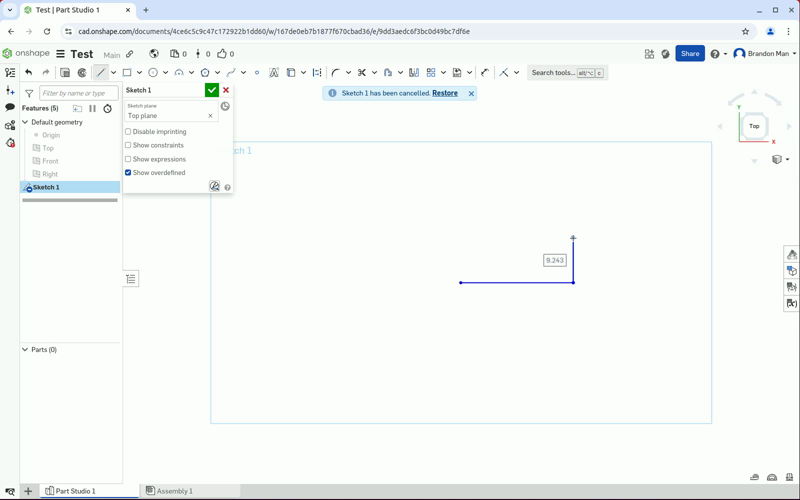
mouse_move(460, 237)
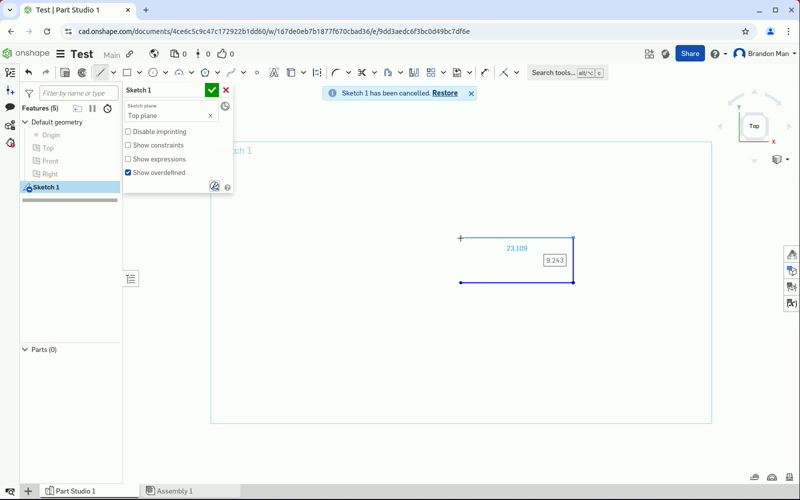
click(460, 237)
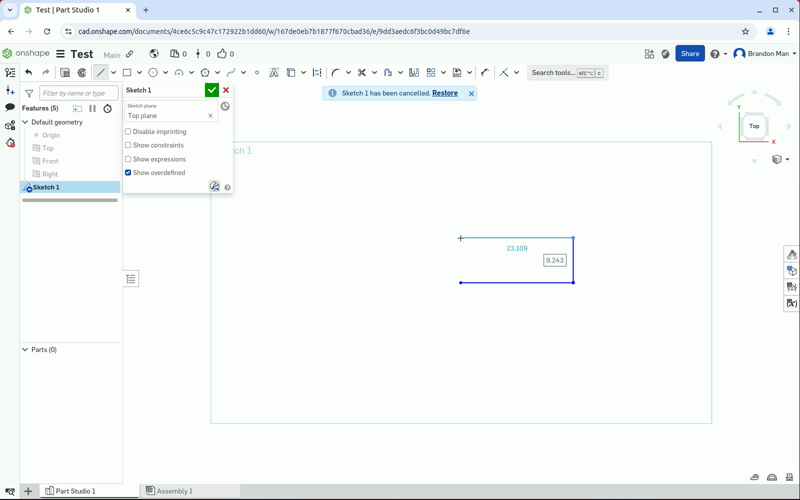
key_up(shift)
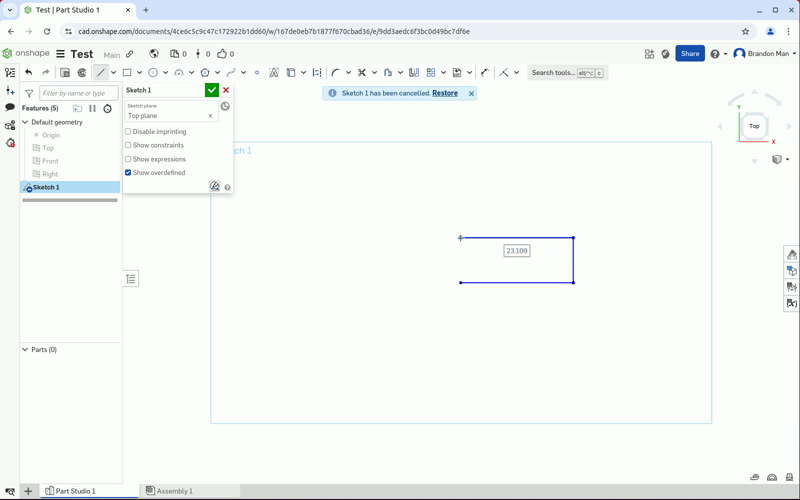
mouse_move(490, 237)
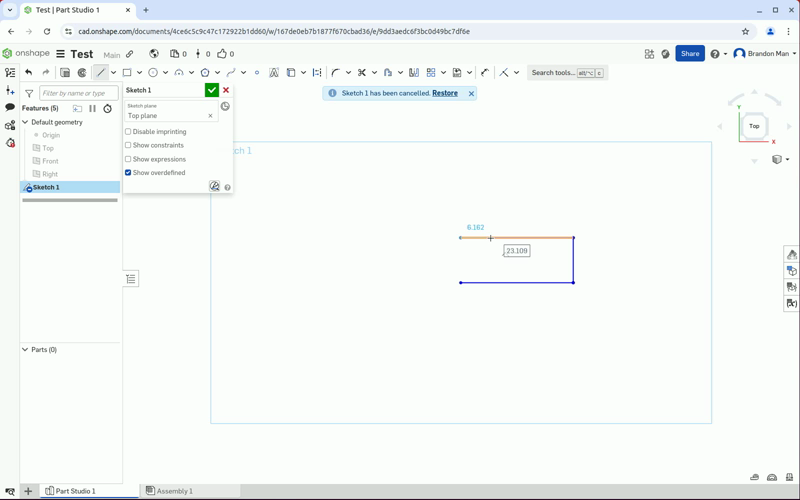
key_down(shift)
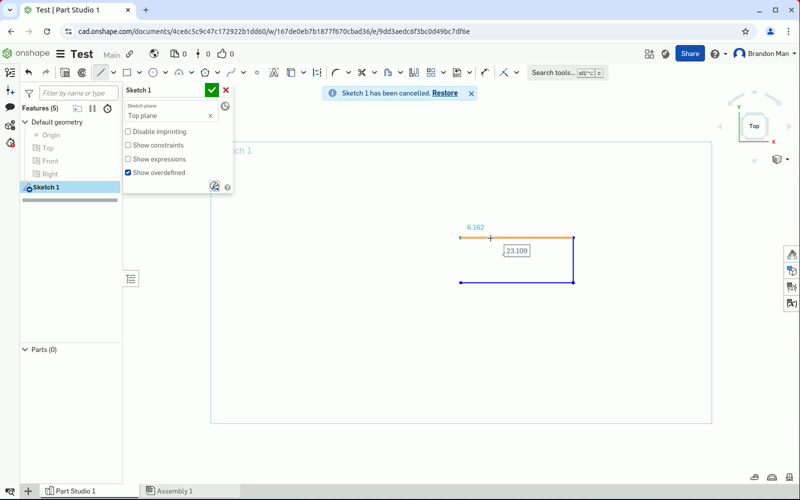
mouse_move(460, 282)
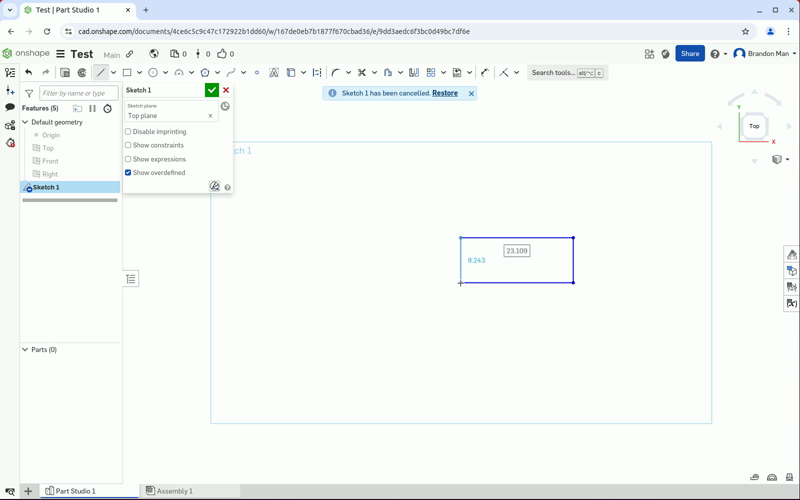
key_up(shift)
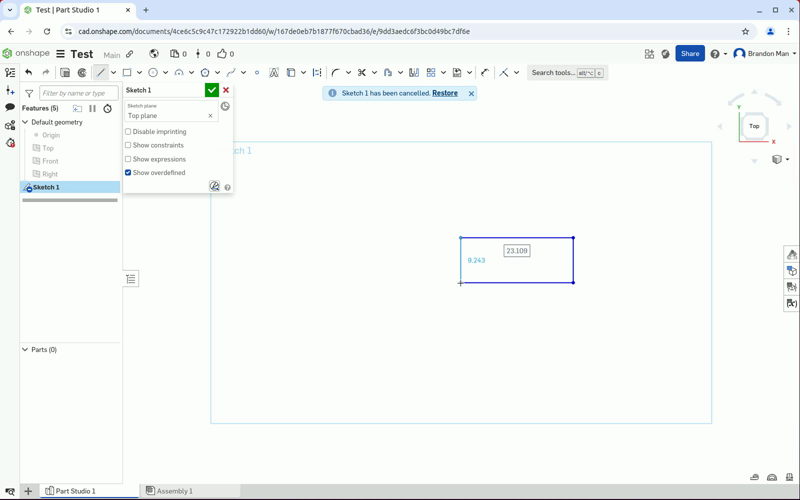
click(460, 282)
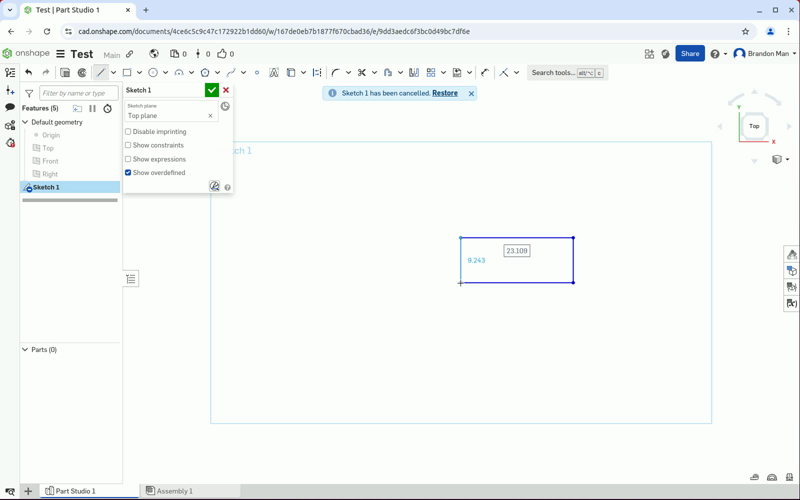
key(esc)
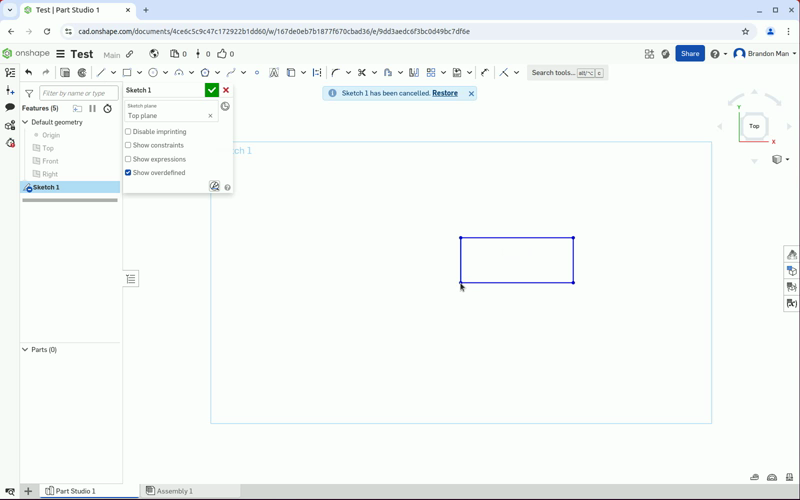
mouse_move(517, 272)
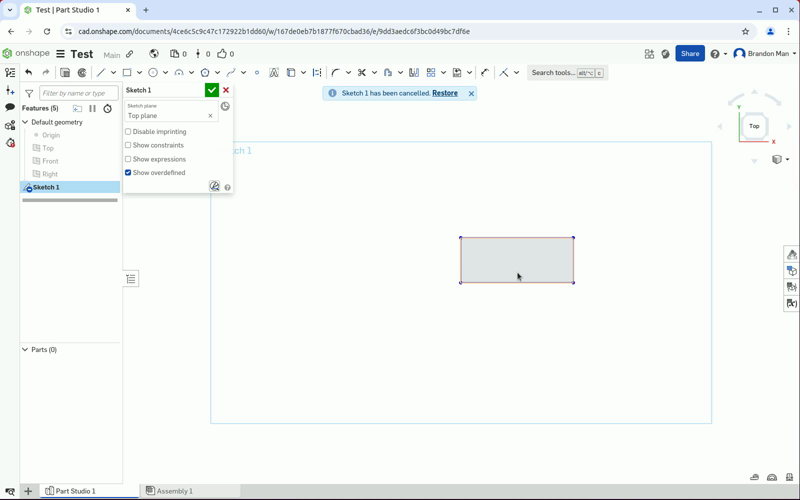
click(517, 272)
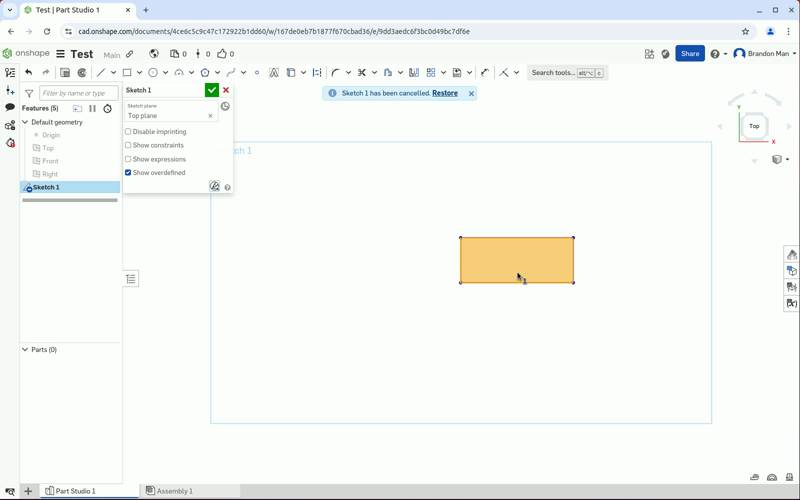
mouse_move(73, 352)
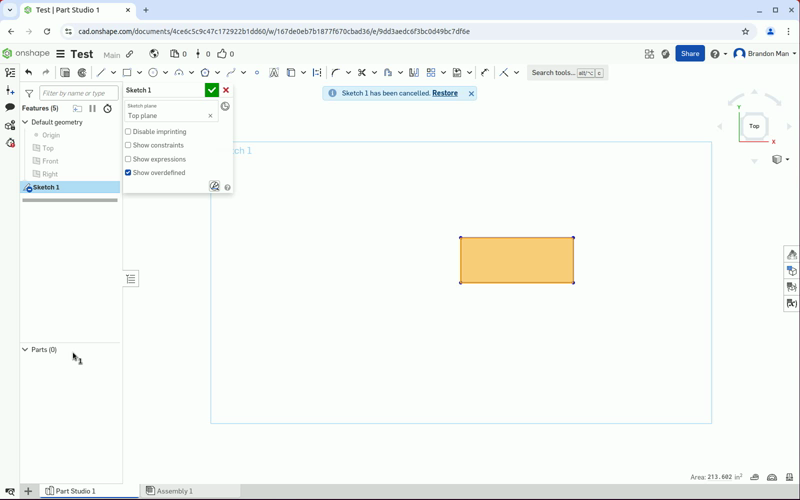
key(shift+y)
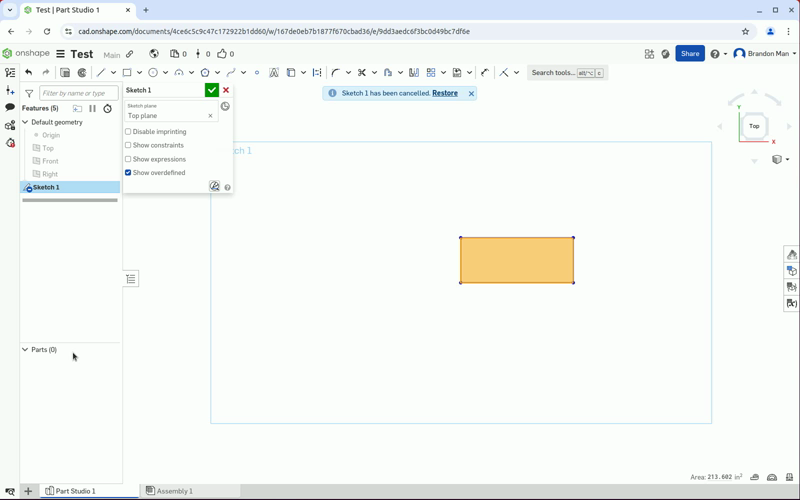
key(shift+e)
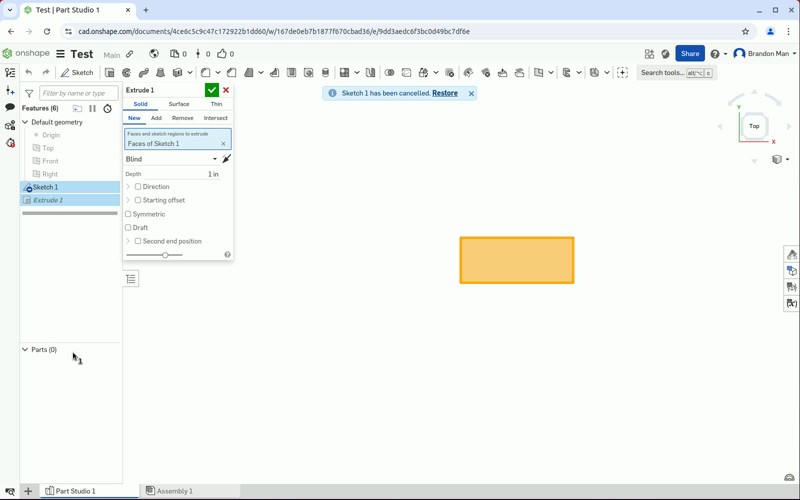
mouse_move(143, 106)
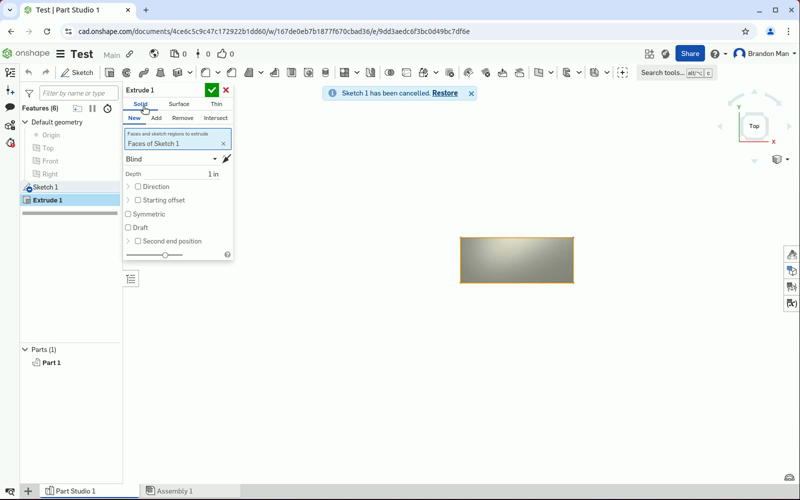
click(143, 106)
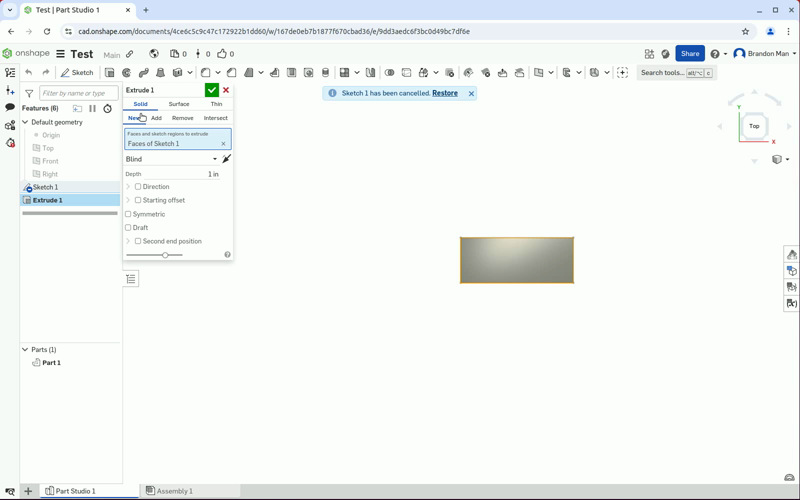
mouse_move(137, 120)
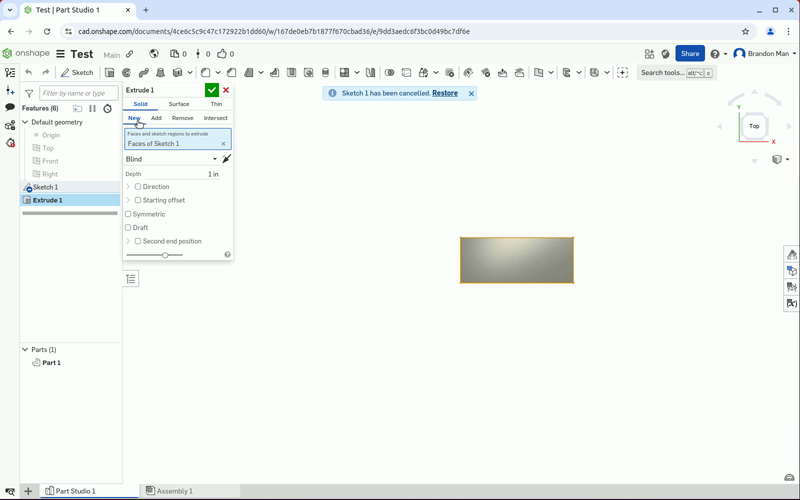
click(137, 120)
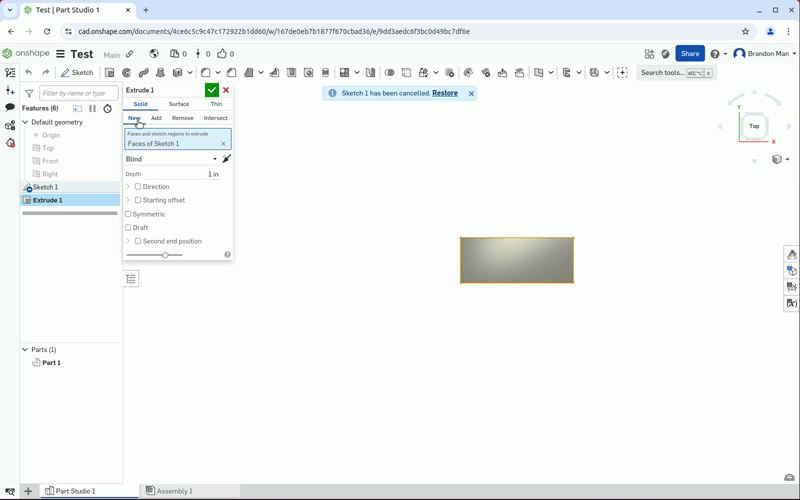
key(tab, 4)
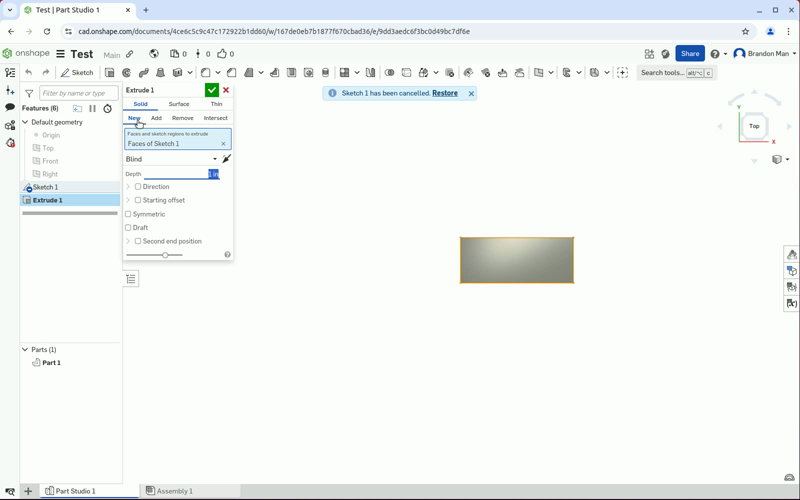
text(2.407)
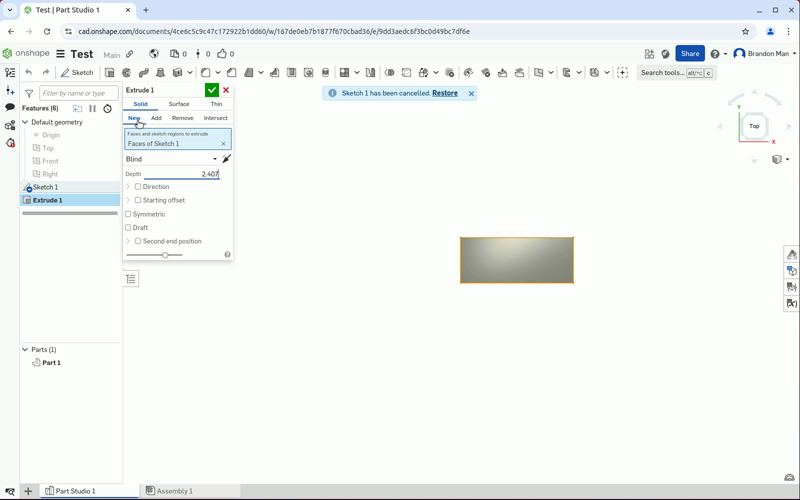
key(enter)
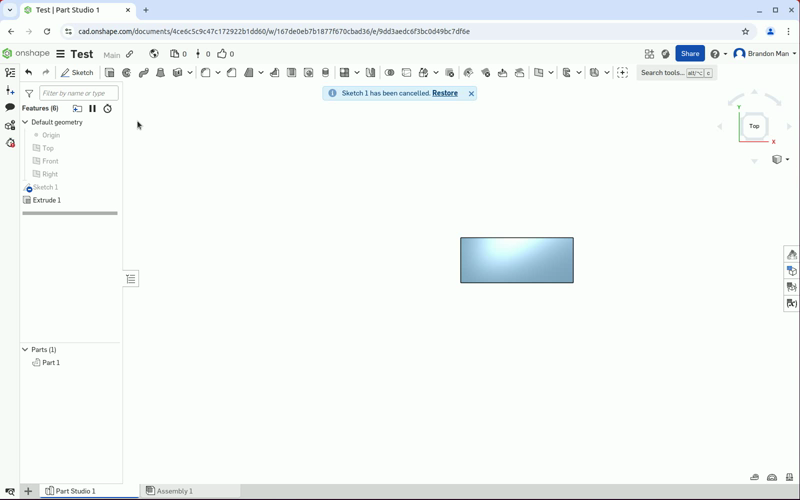
key(shift+h)
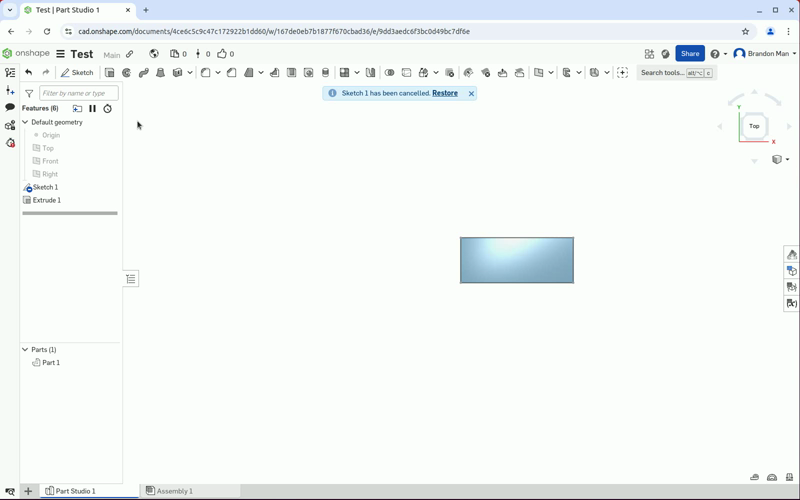
key(shift+h)
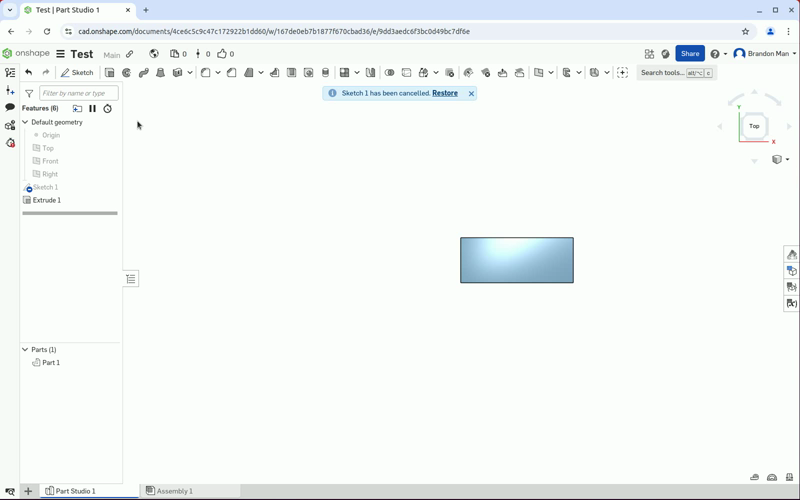
mouse_move(73, 189)
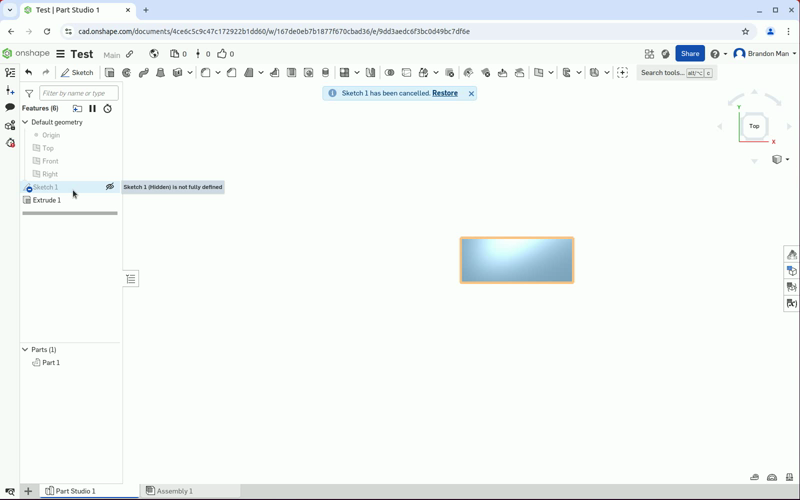
click(73, 189)
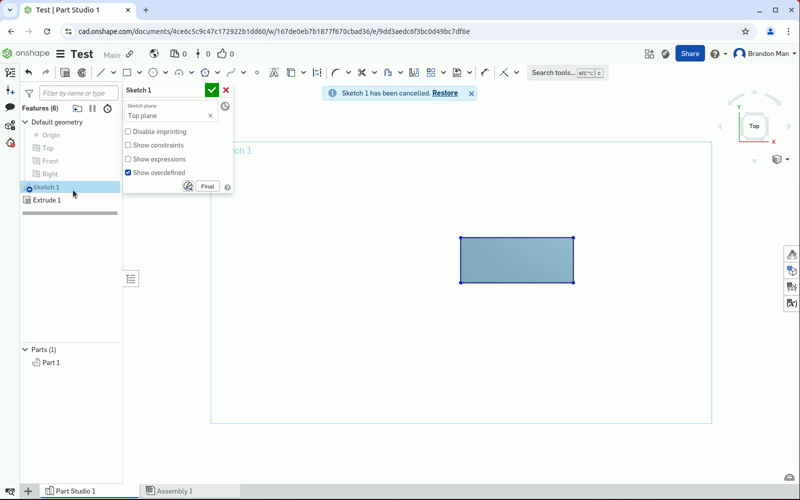
mouse_move(229, 92)
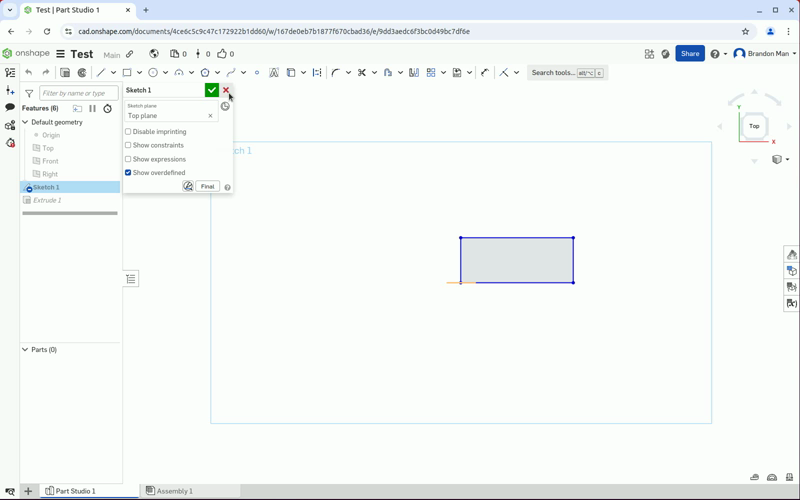
click(229, 92)
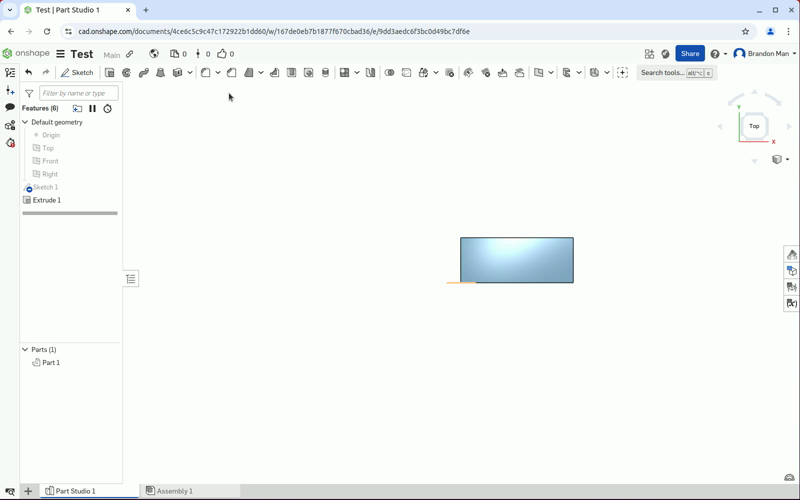
mouse_move(73, 352)
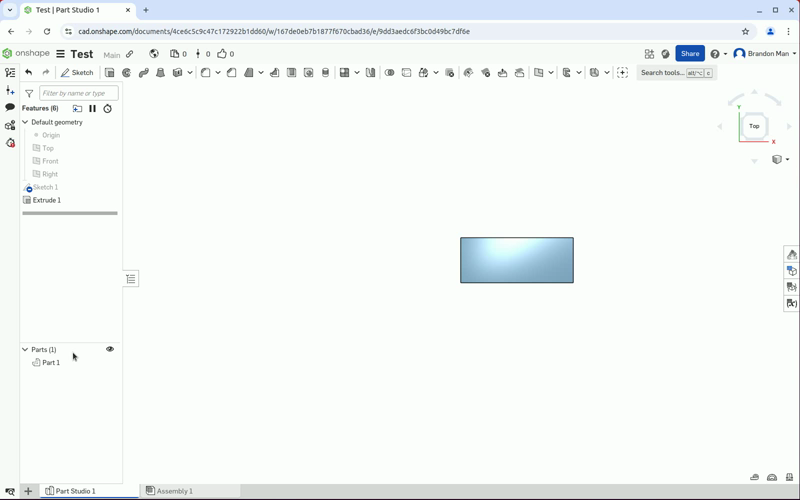
key(y)
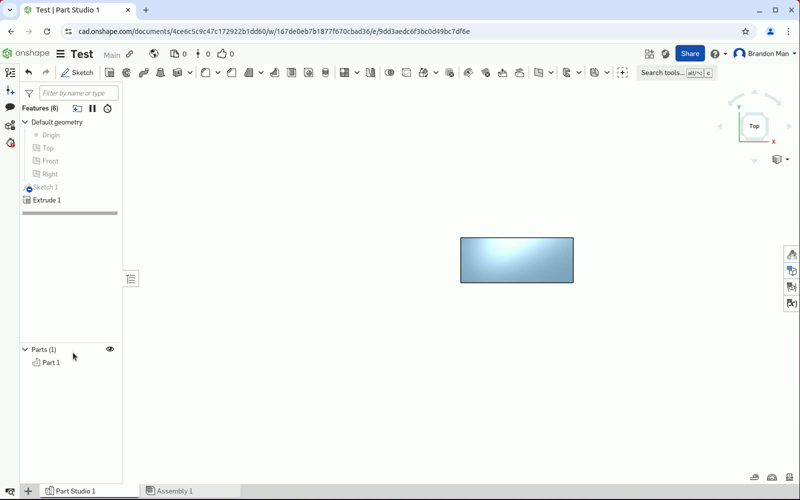
key(shift+p)
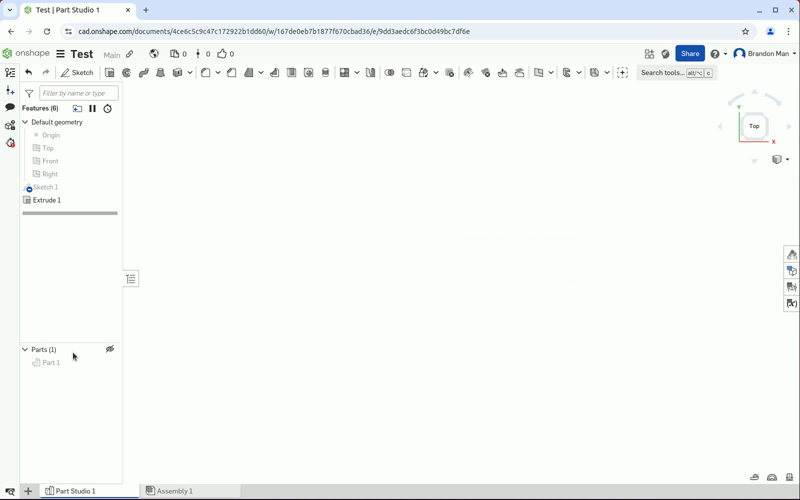
key(space)
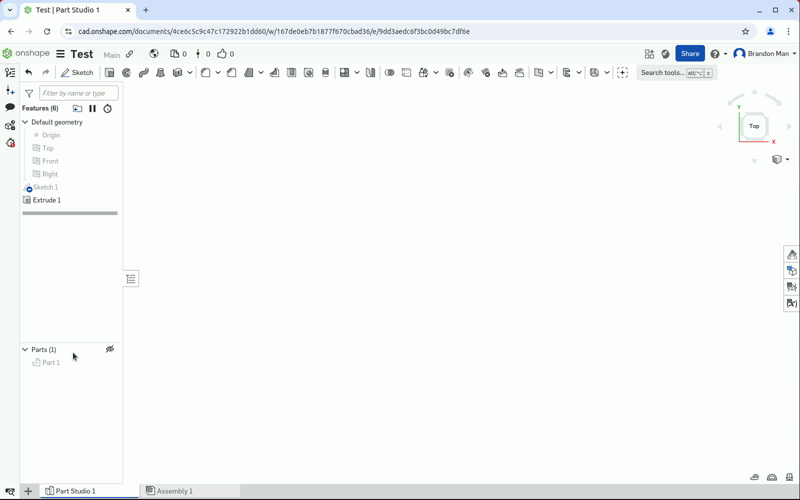
key_down(shift)
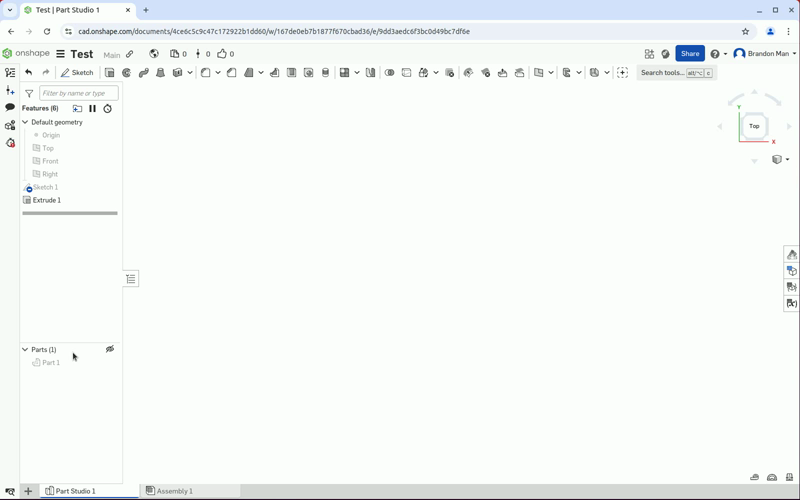
key(up)
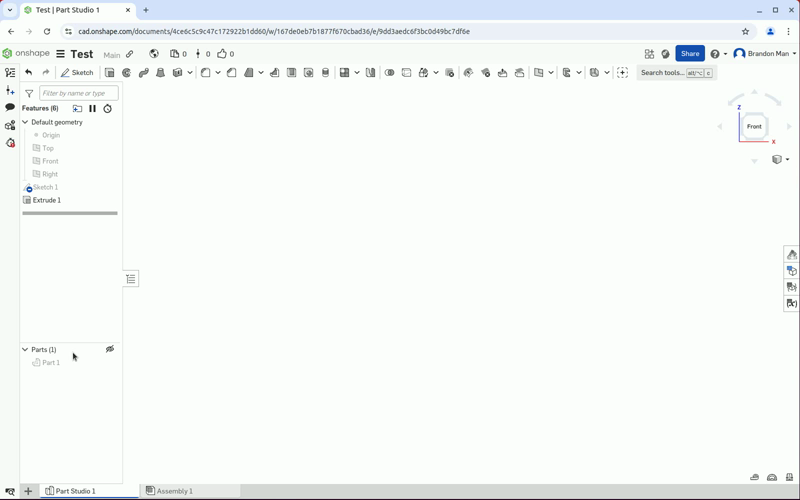
key_up(shift)
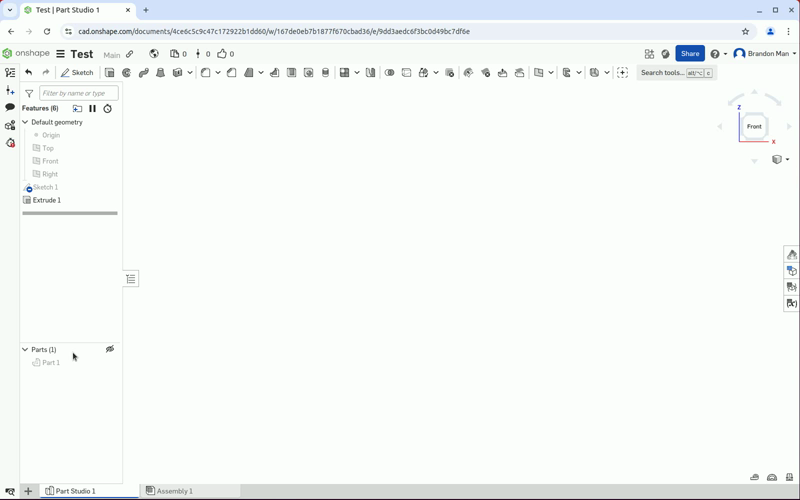
mouse_move(73, 352)
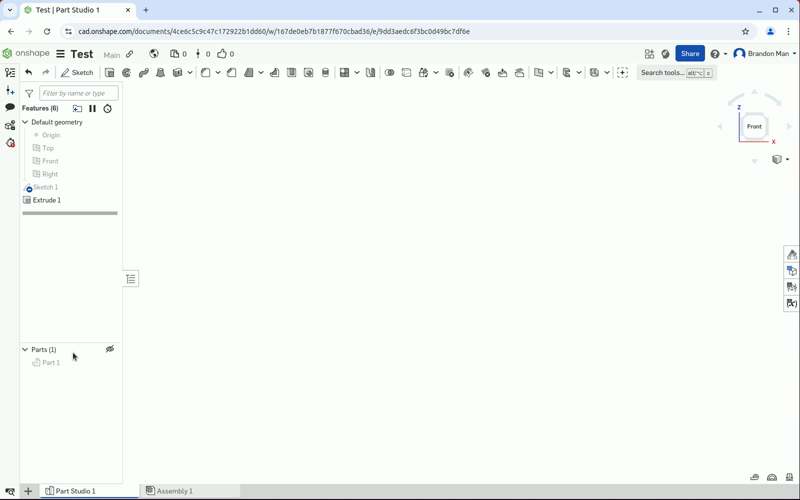
key(shift+y)
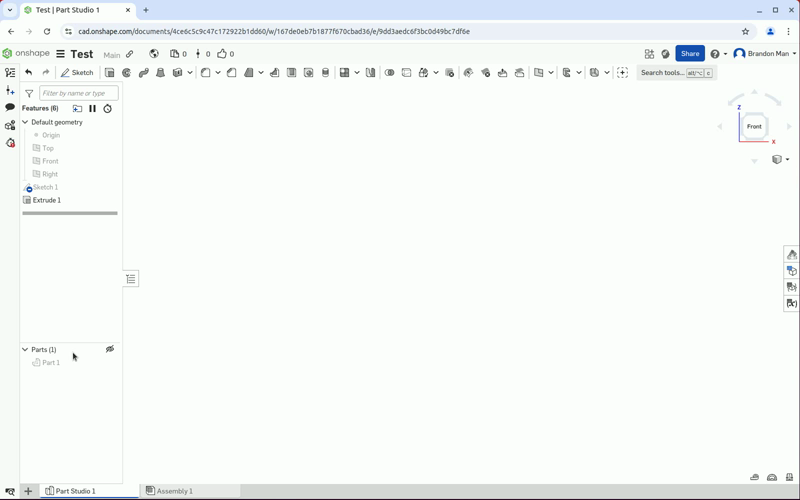
key(shift+s)
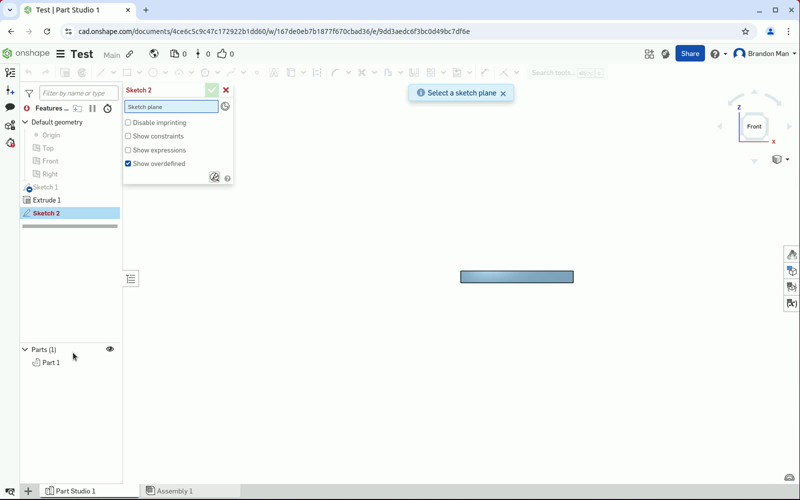
mouse_move(73, 163)
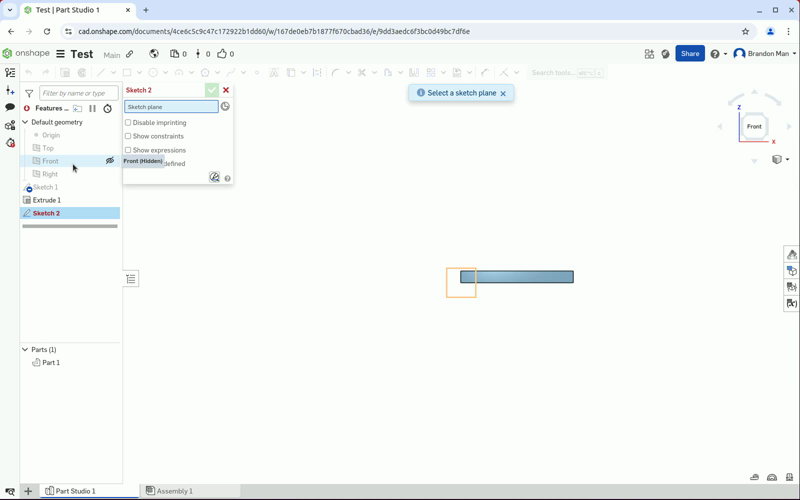
click(73, 163)
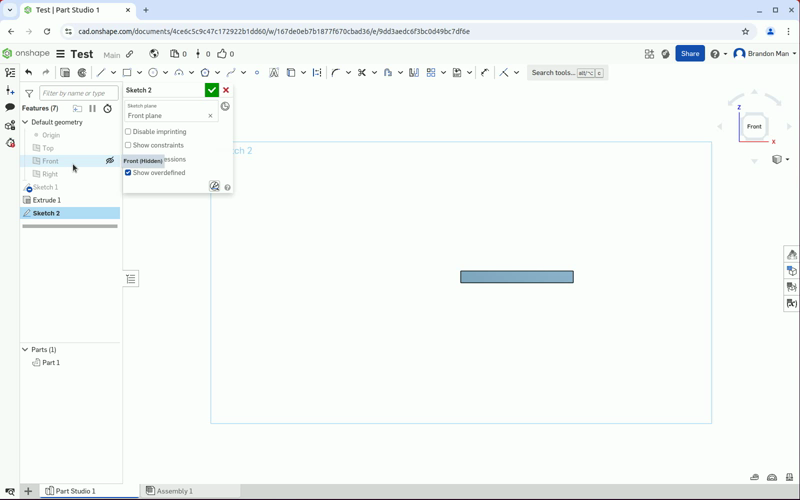
mouse_move(73, 352)
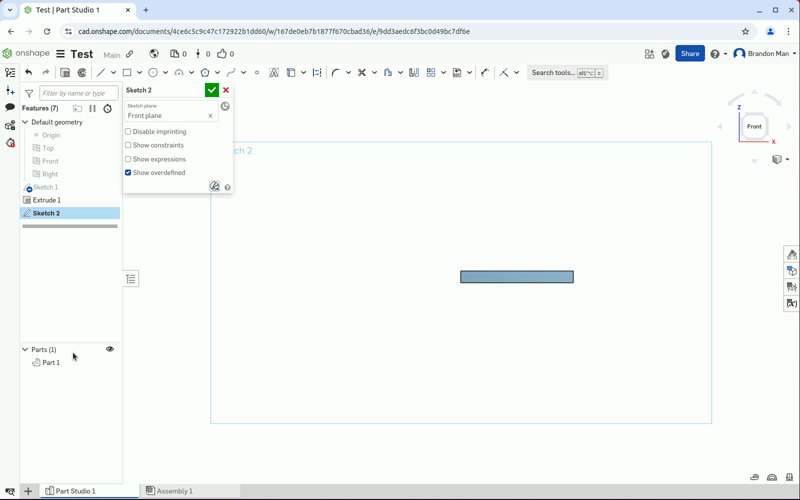
key(y)
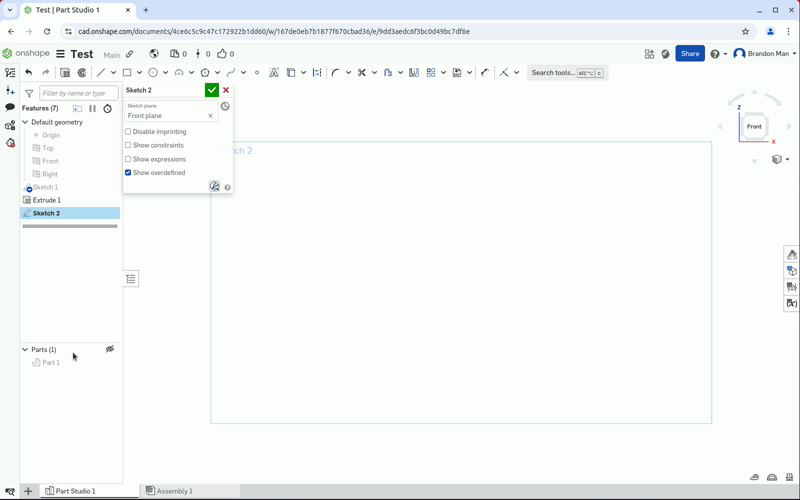
key(l)
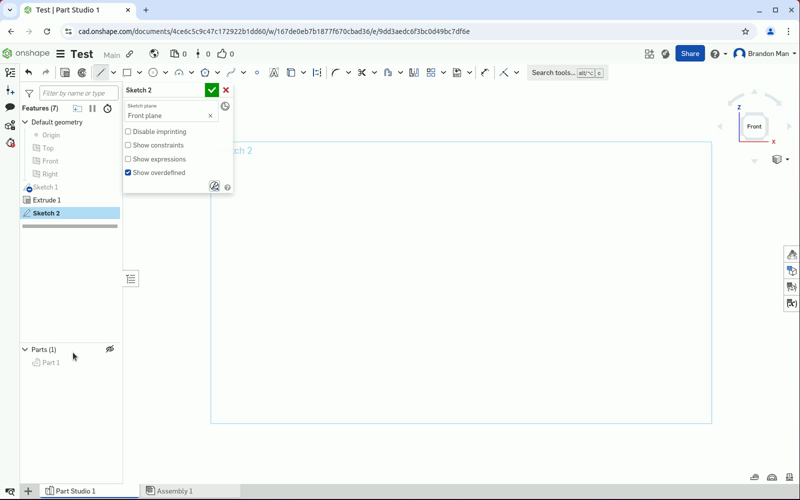
key_down(shift)
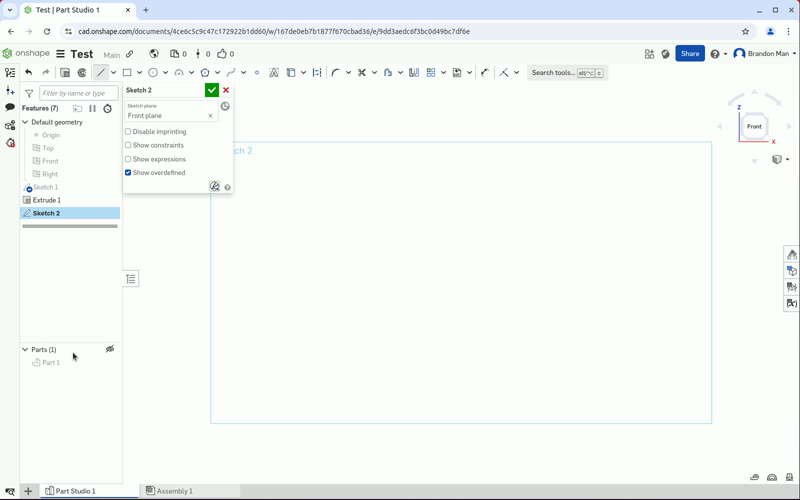
mouse_move(494, 271)
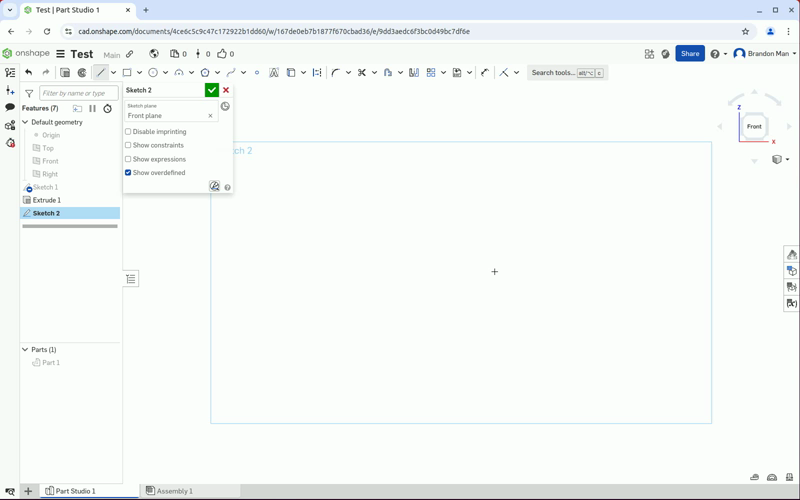
click(494, 271)
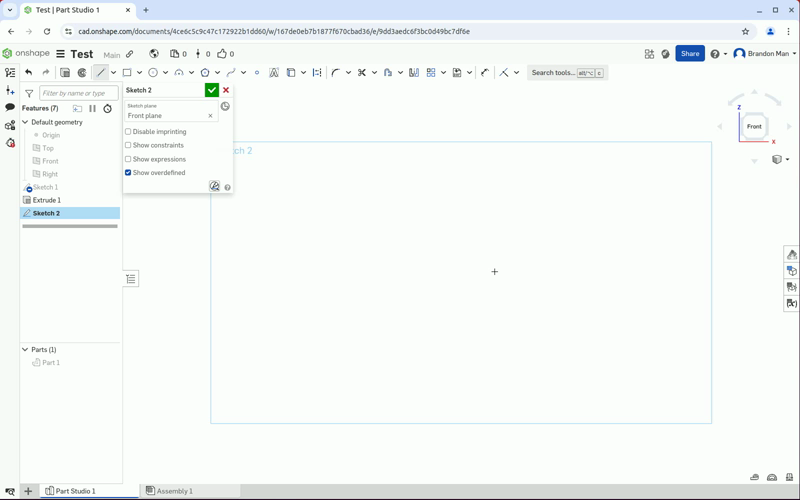
key_up(shift)
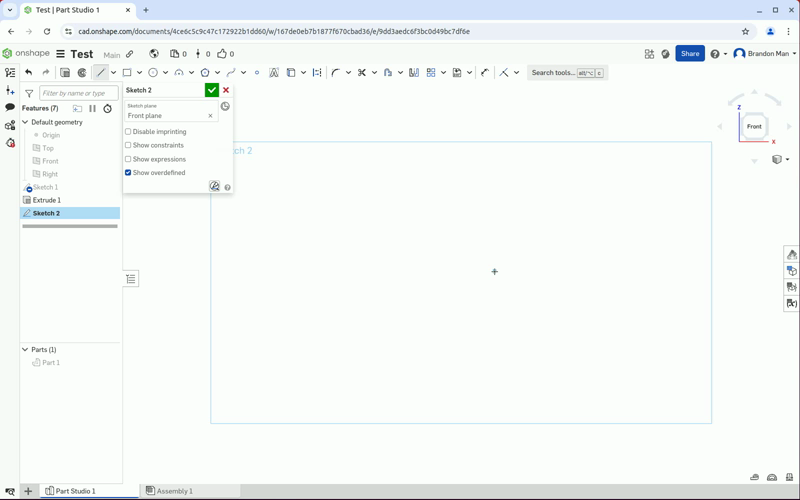
key_down(shift)
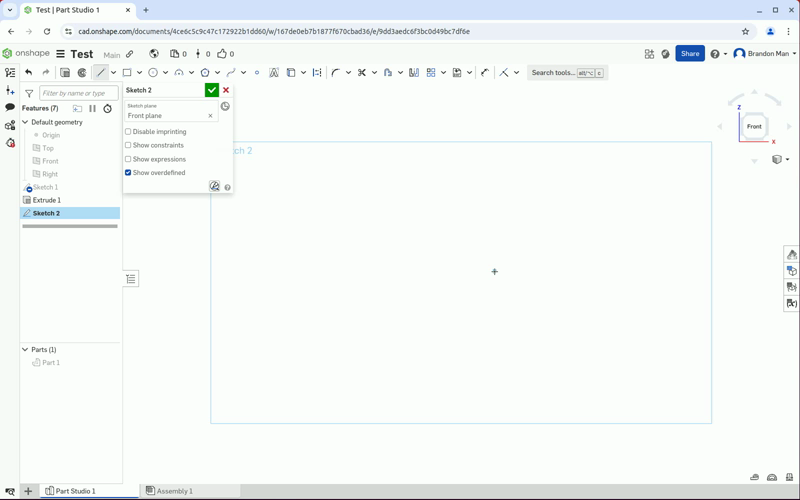
mouse_move(524, 271)
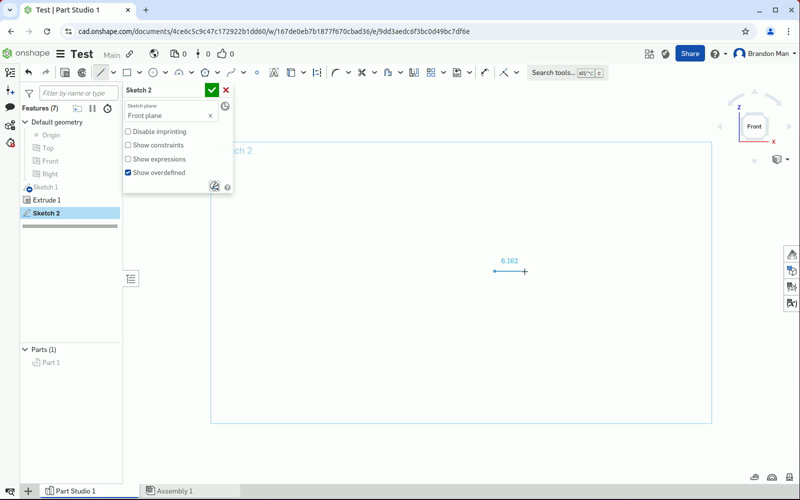
mouse_move(540, 271)
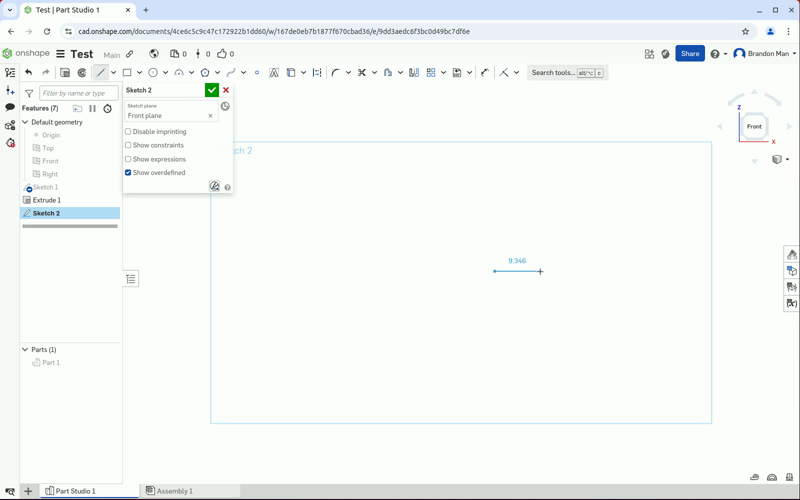
click(540, 271)
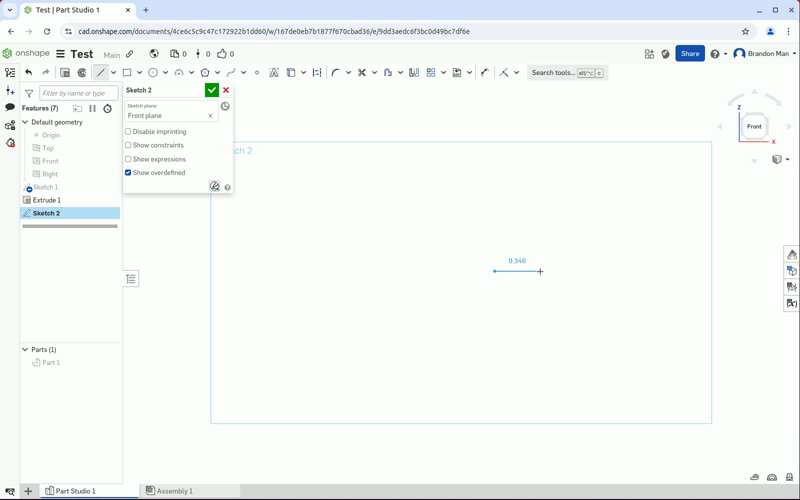
key_up(shift)
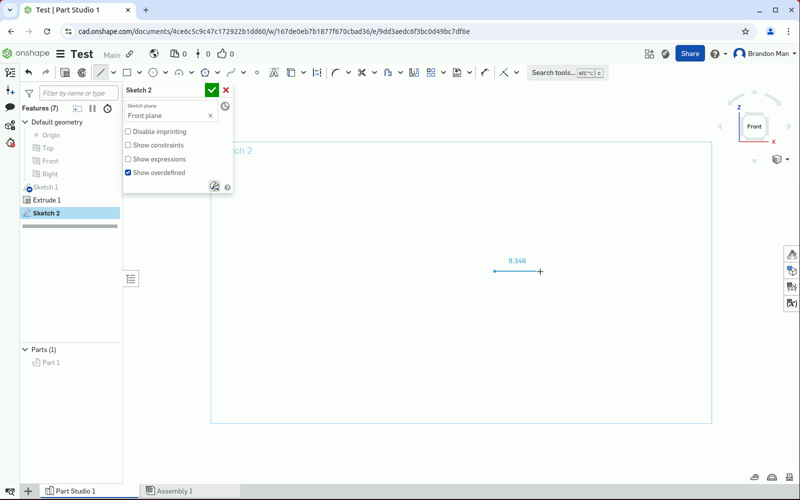
key_down(shift)
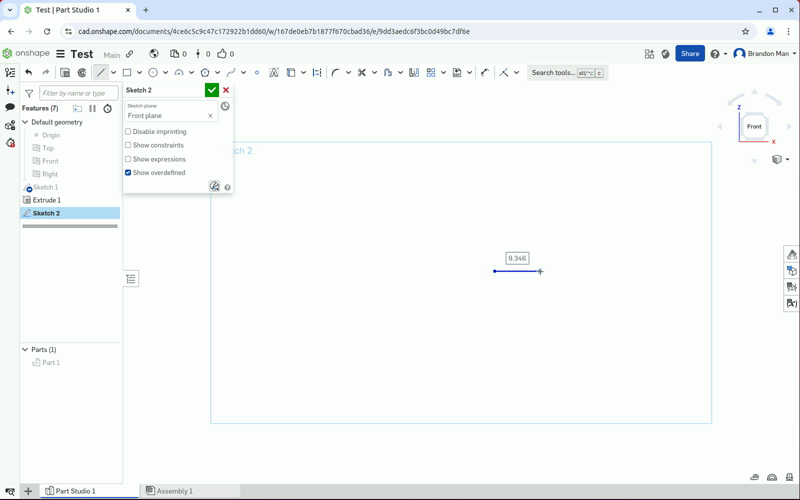
mouse_move(570, 271)
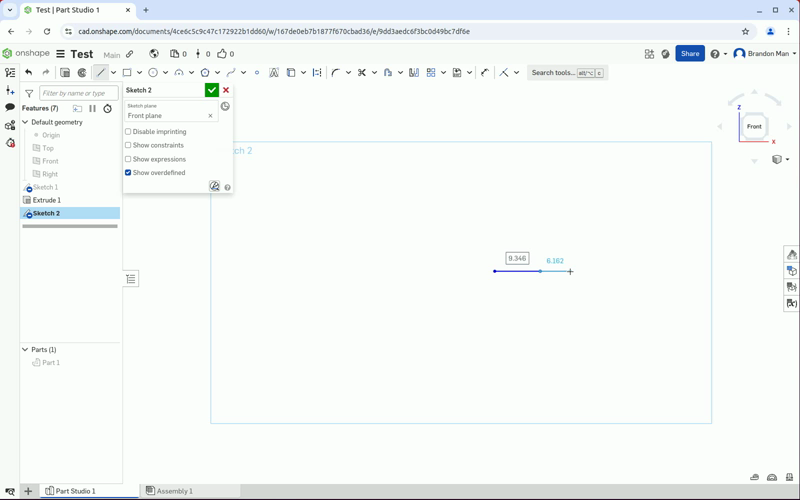
mouse_move(540, 242)
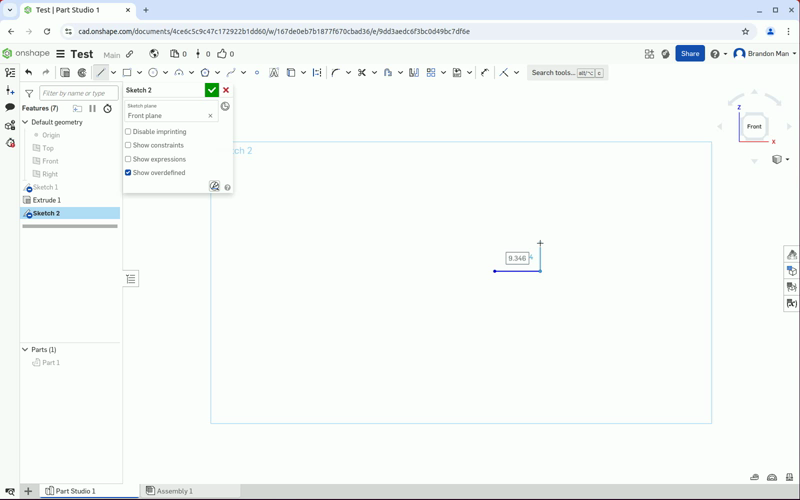
click(540, 242)
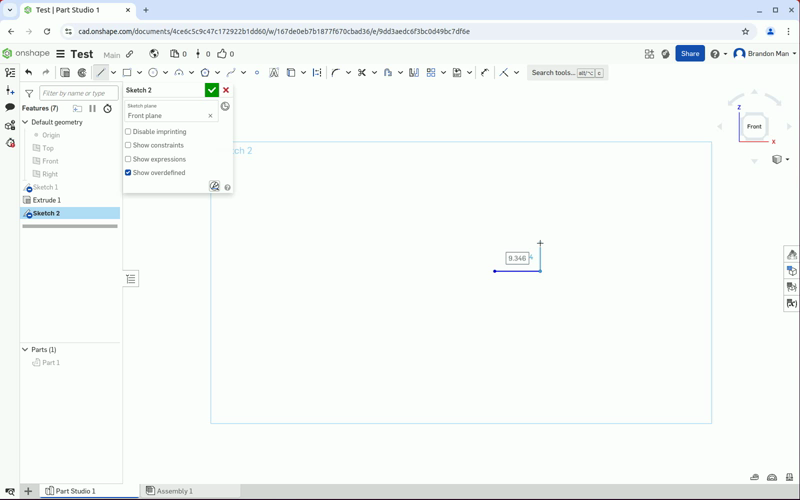
key_up(shift)
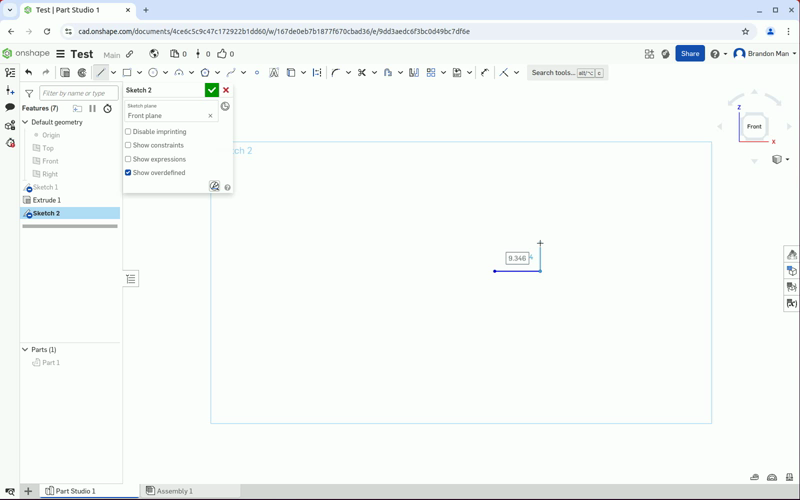
key(esc)
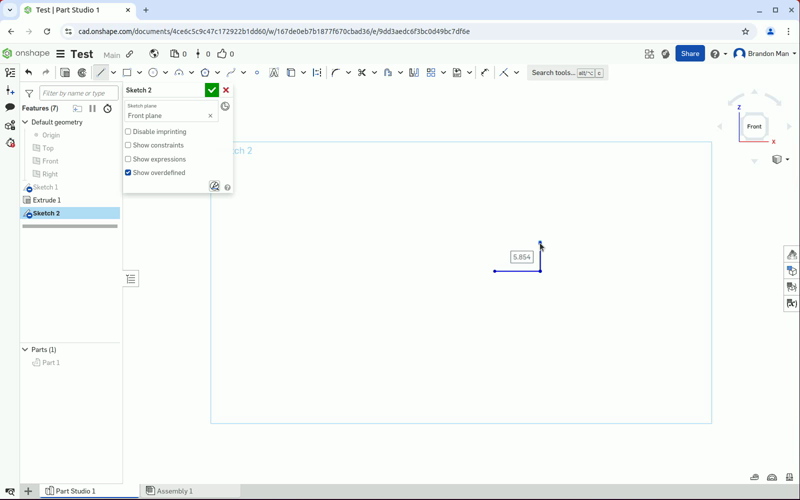
key(a)
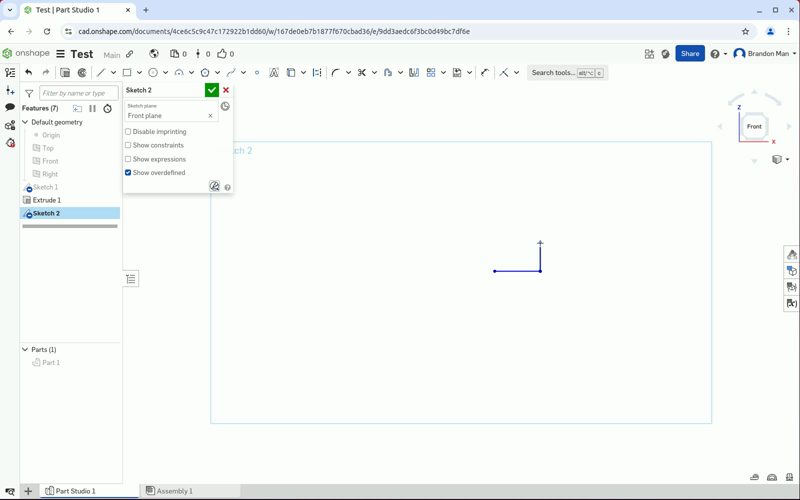
mouse_move(540, 242)
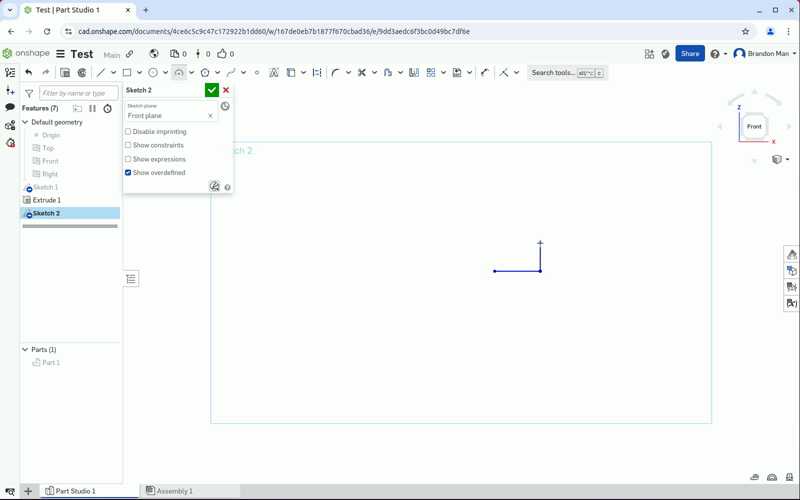
click(540, 242)
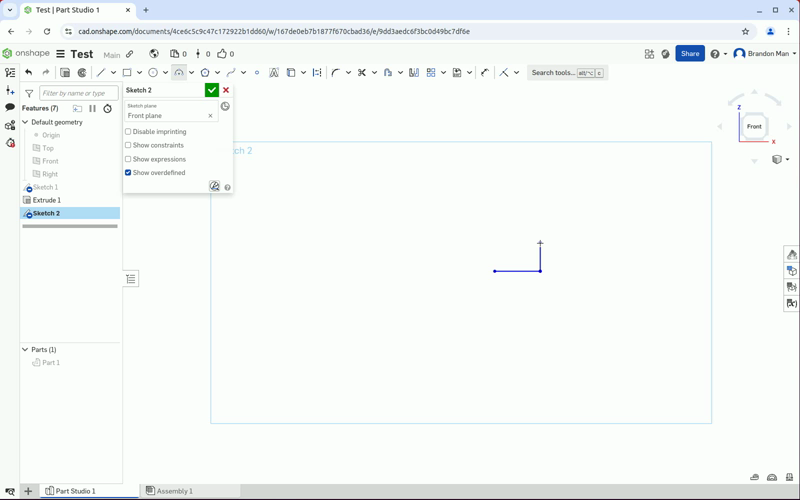
key_down(shift)
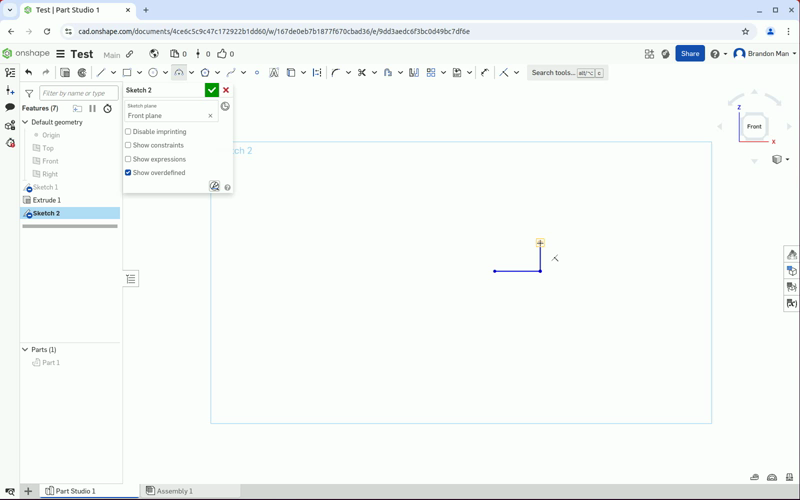
mouse_move(494, 242)
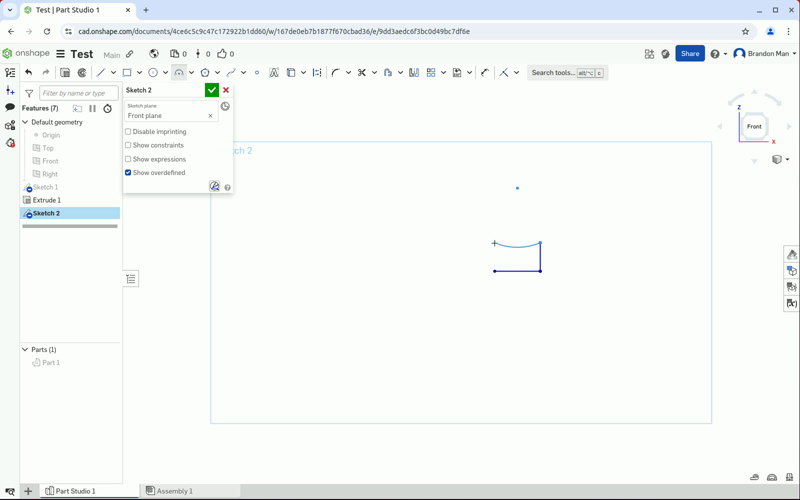
click(494, 242)
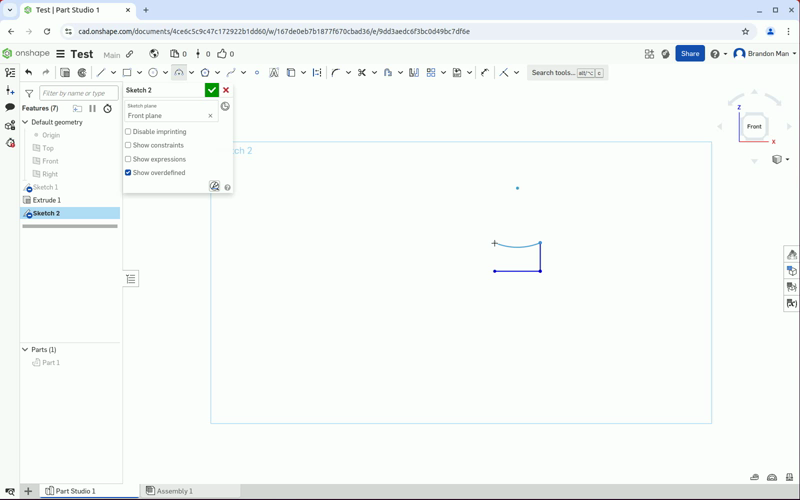
mouse_move(517, 220)
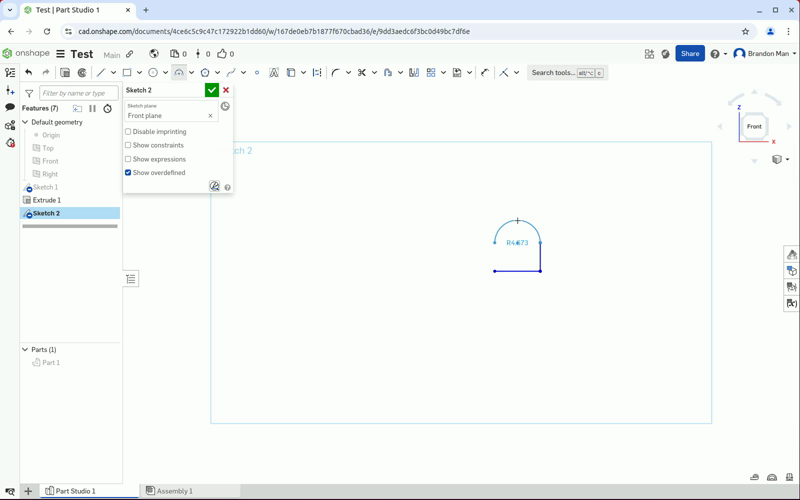
click(517, 220)
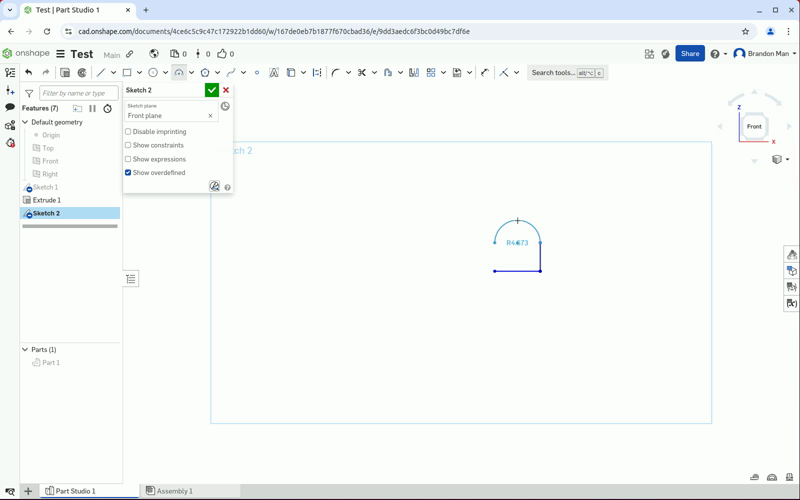
key_up(shift)
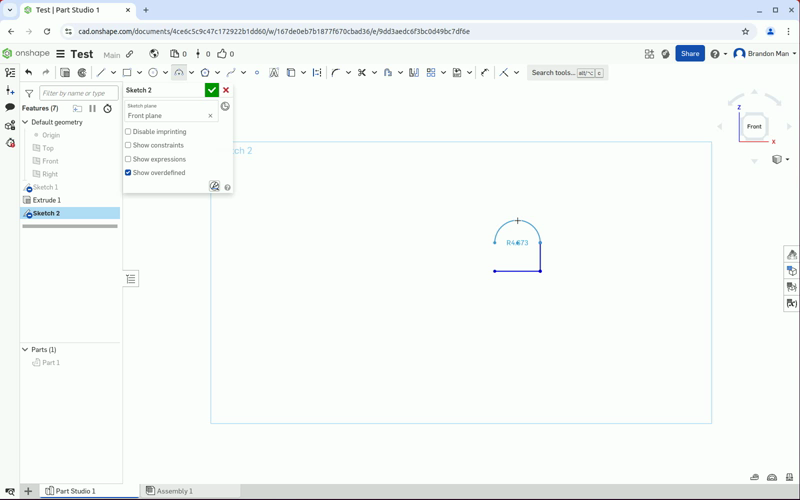
key(esc)
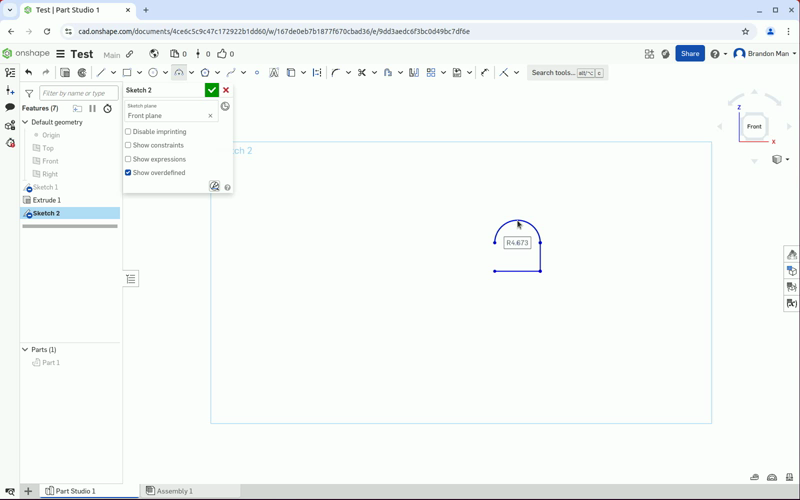
key(l)
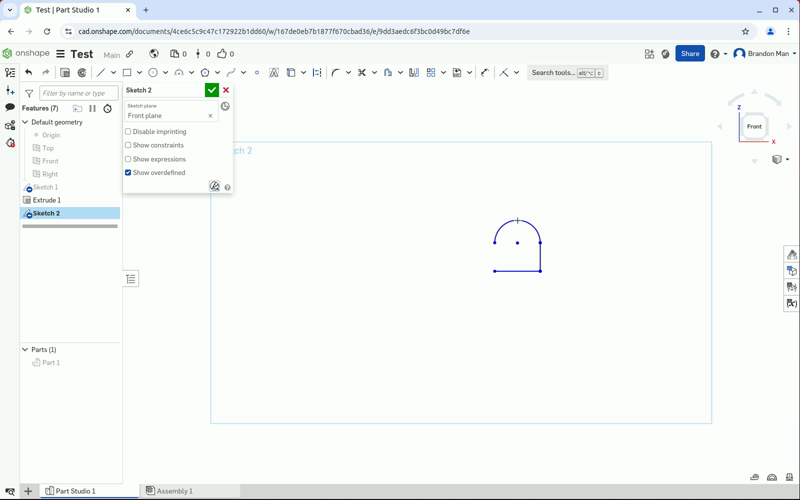
mouse_move(494, 242)
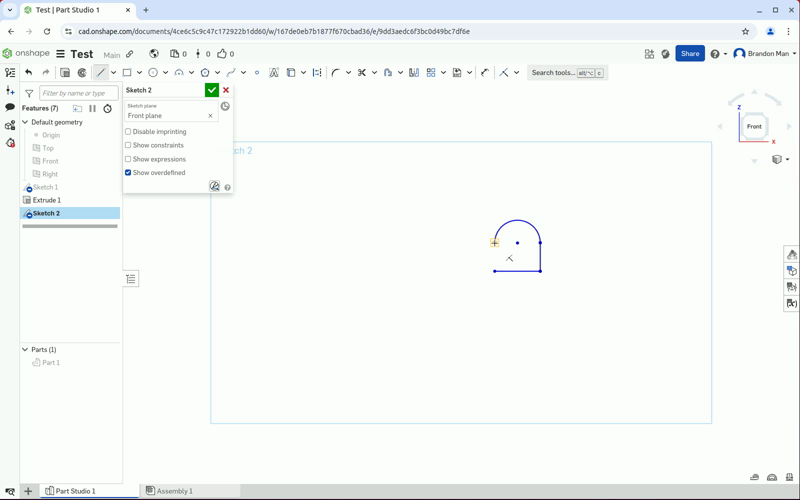
click(494, 242)
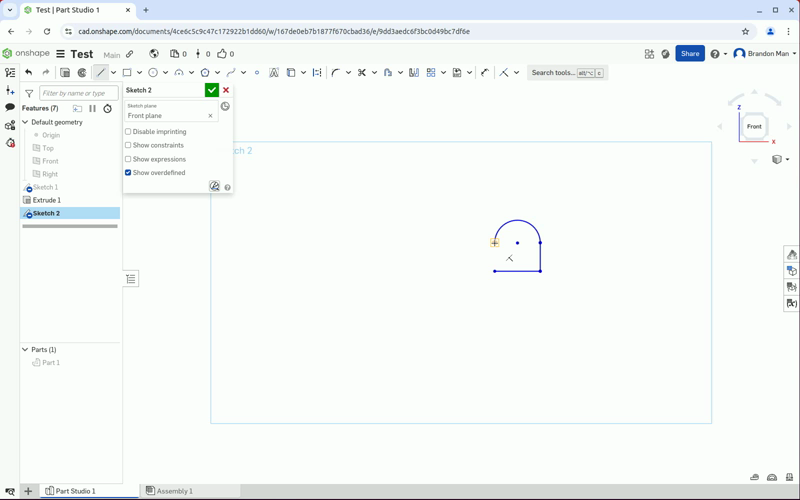
mouse_move(524, 242)
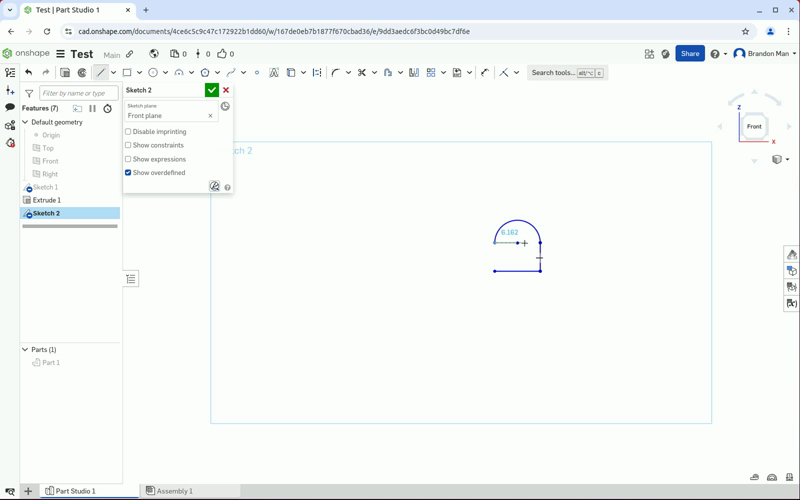
key_down(shift)
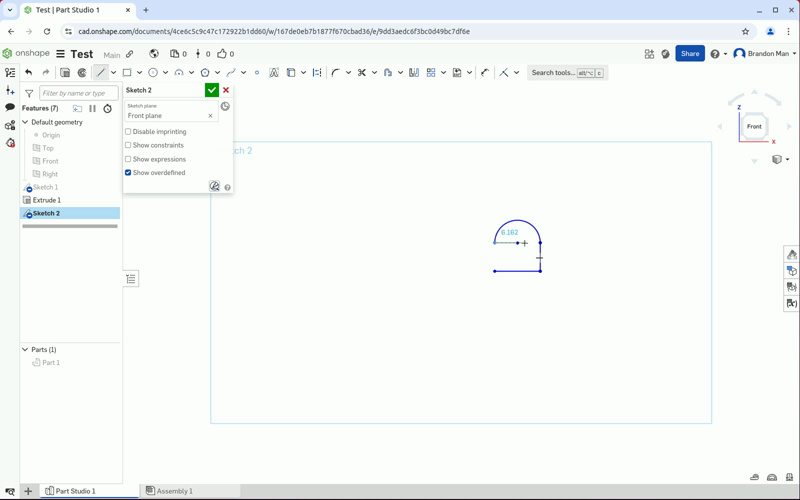
mouse_move(494, 271)
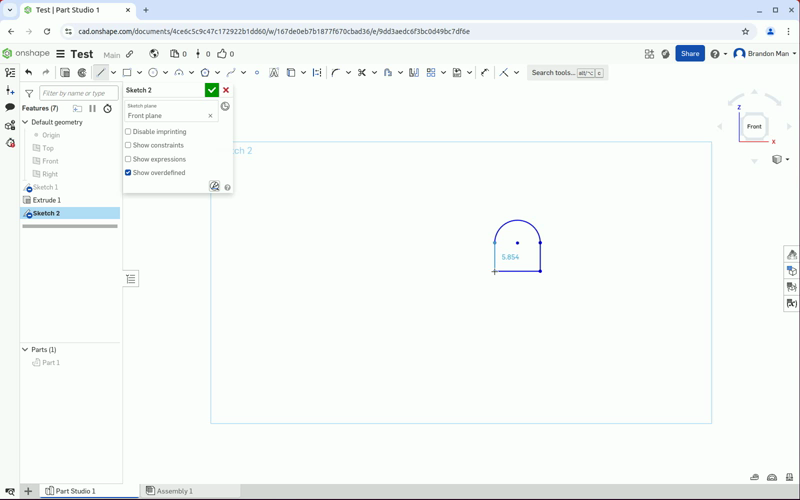
key_up(shift)
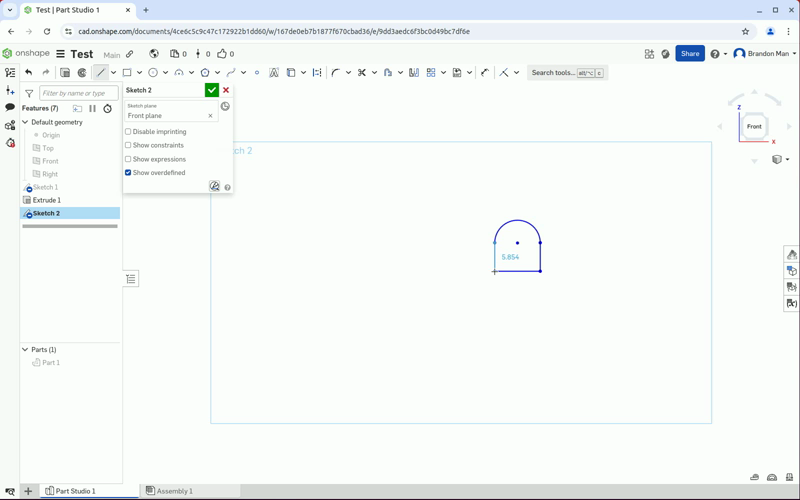
click(494, 271)
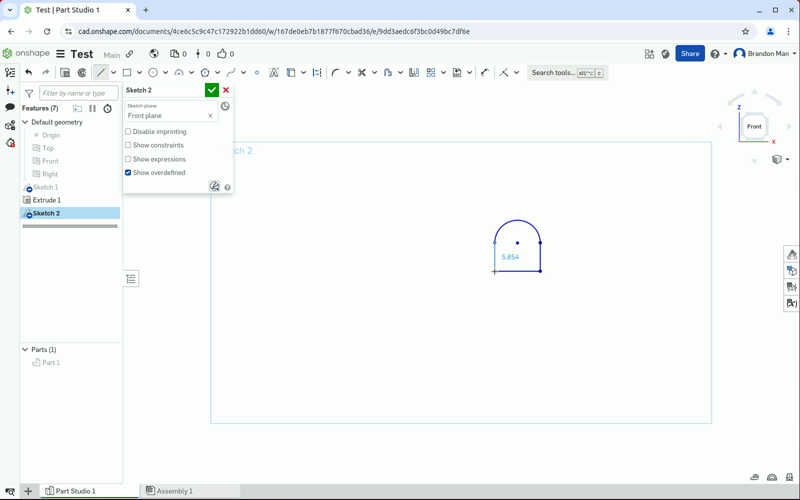
key(esc)
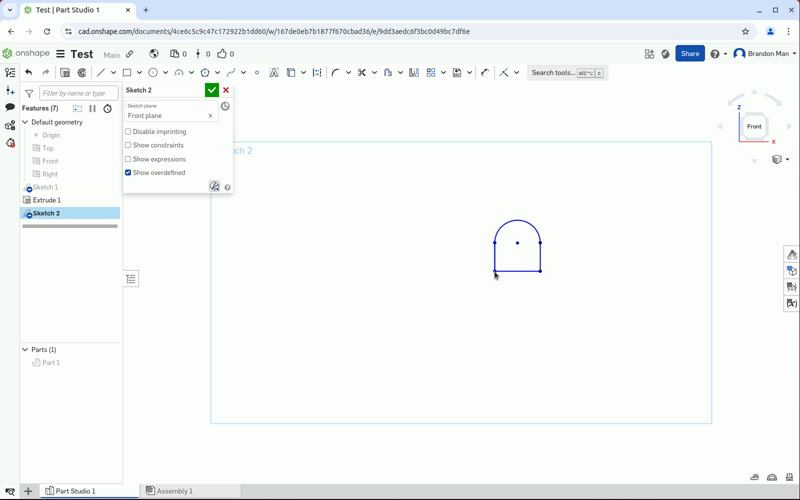
mouse_move(511, 223)
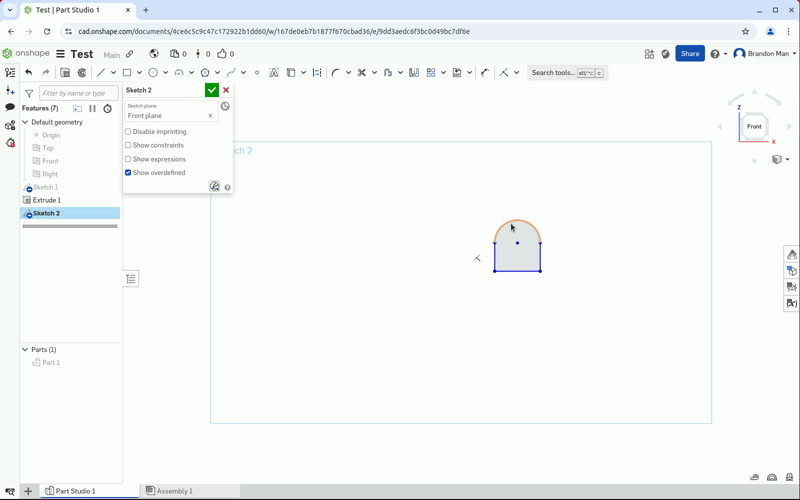
click(511, 223)
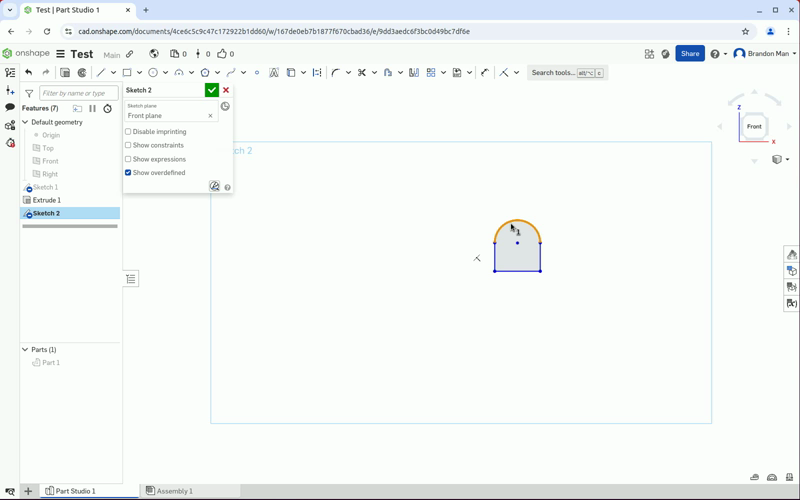
mouse_move(73, 352)
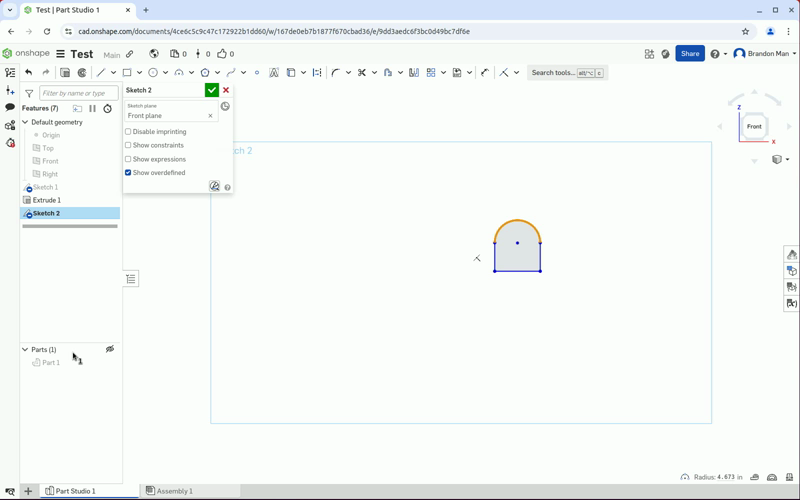
key(shift+y)
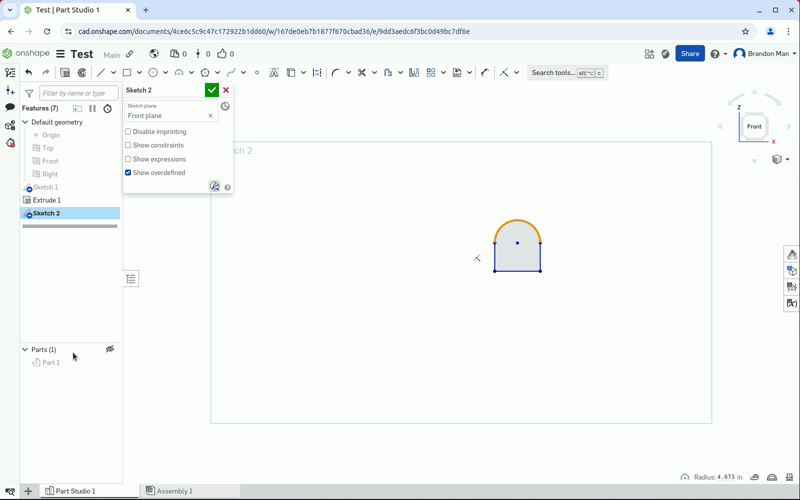
key(shift+e)
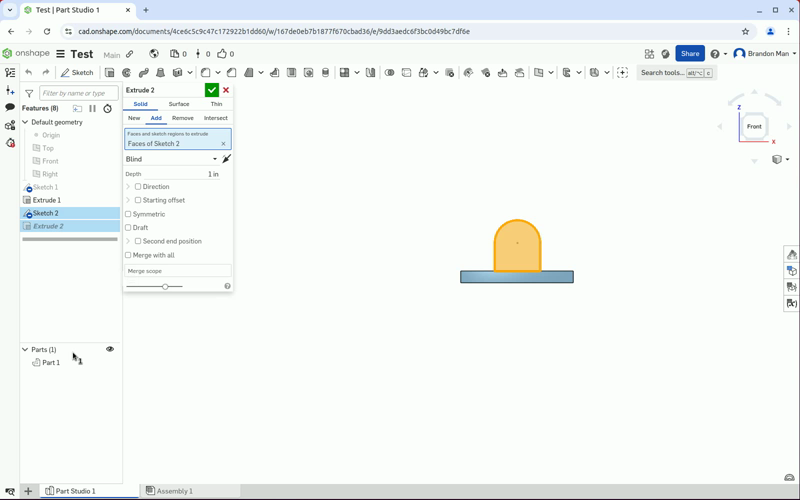
mouse_move(143, 106)
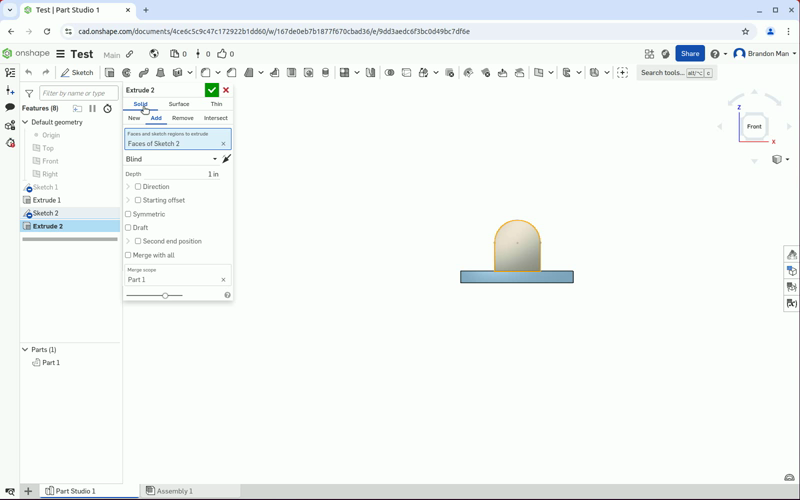
click(143, 106)
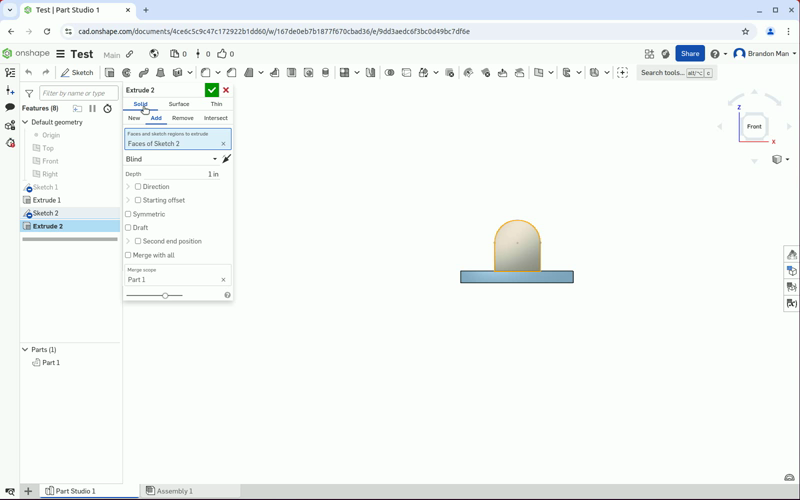
mouse_move(137, 120)
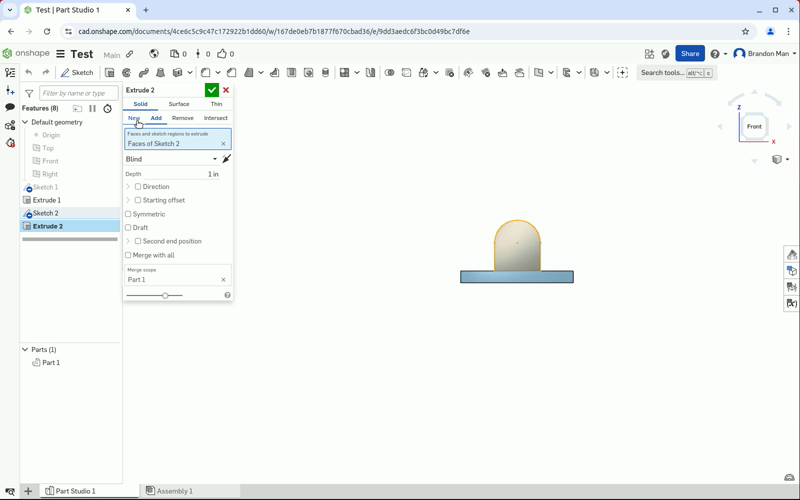
click(137, 120)
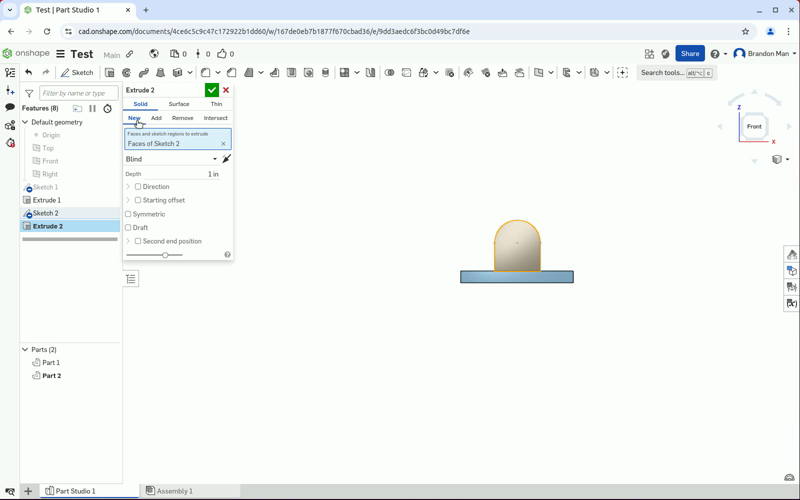
key(tab, 4)
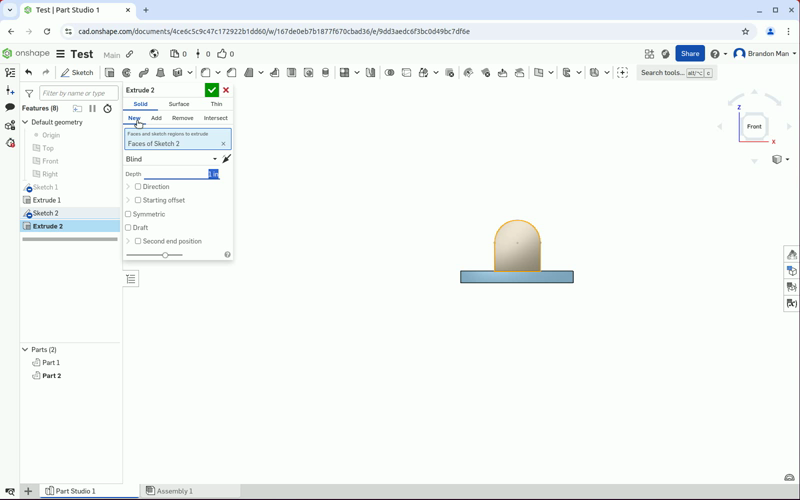
text(-2.407)
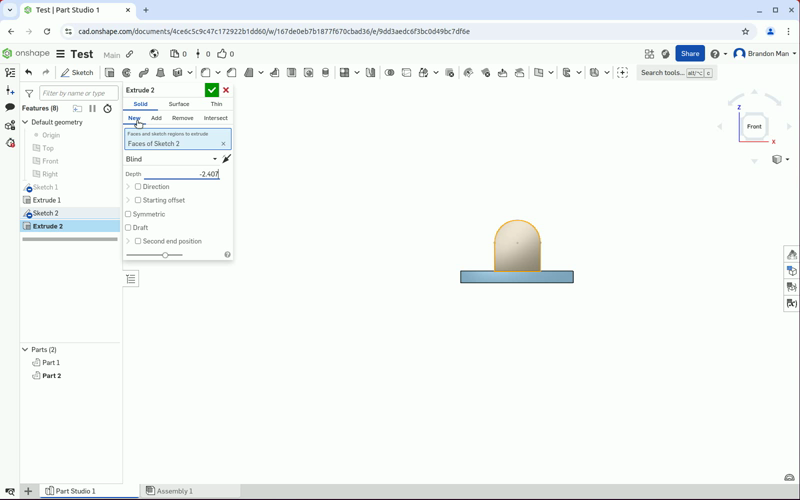
key(enter)
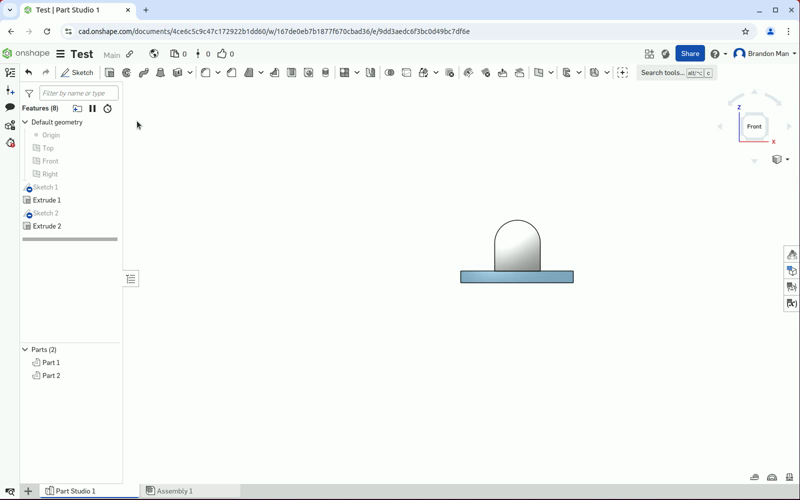
key(shift+h)
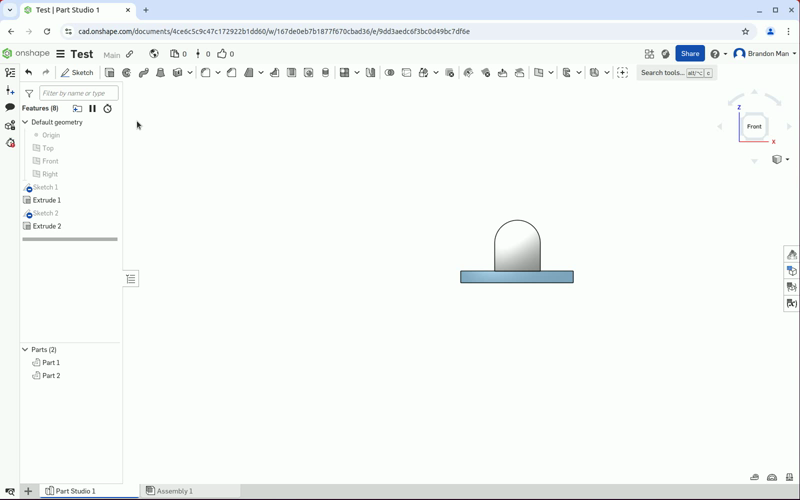
key(shift+h)
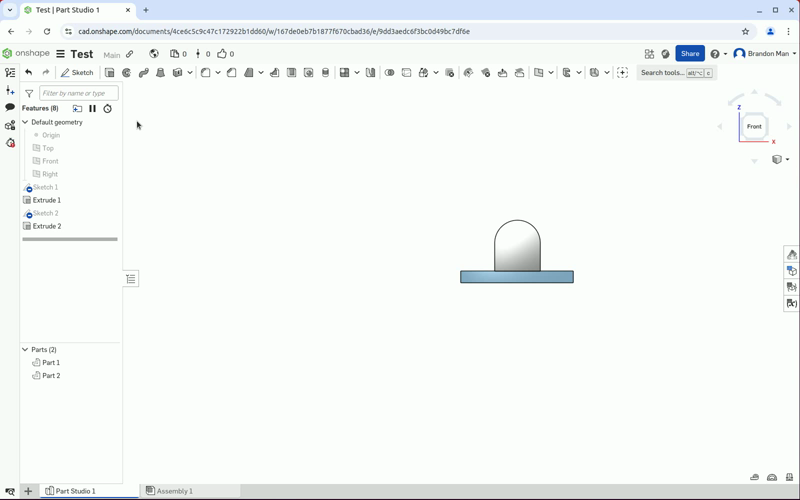
mouse_move(73, 189)
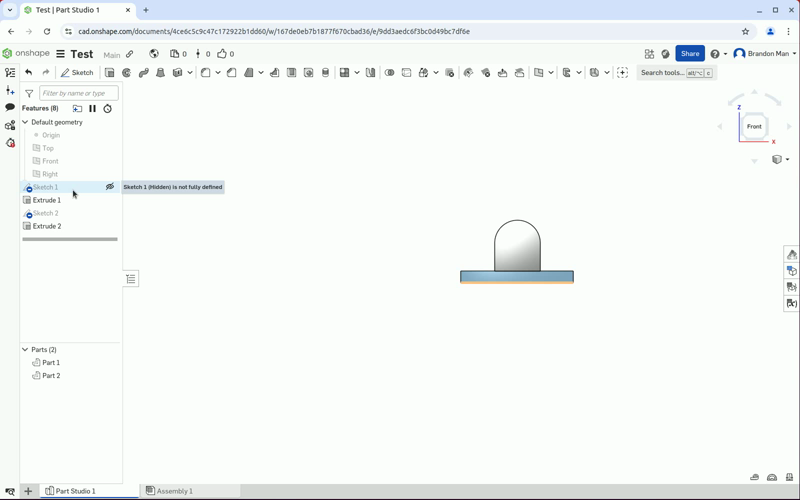
click(73, 189)
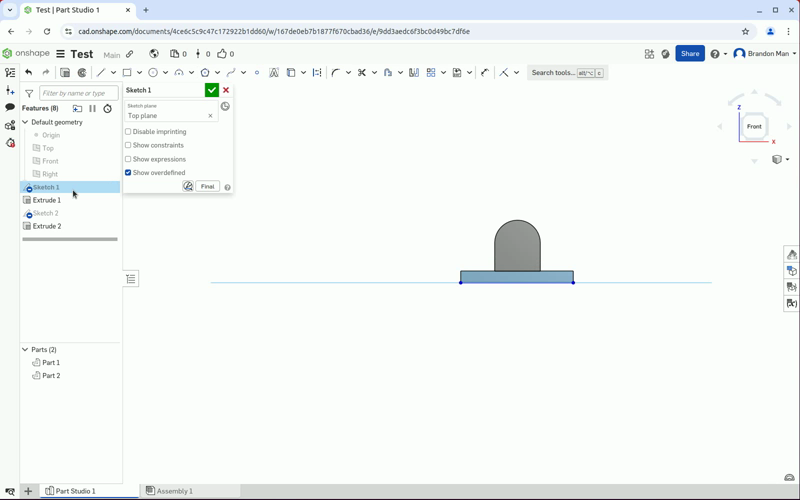
mouse_move(229, 92)
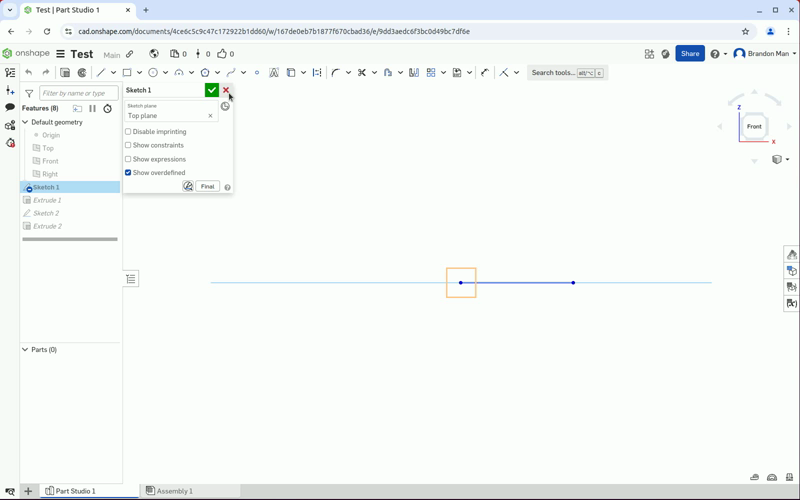
click(229, 92)
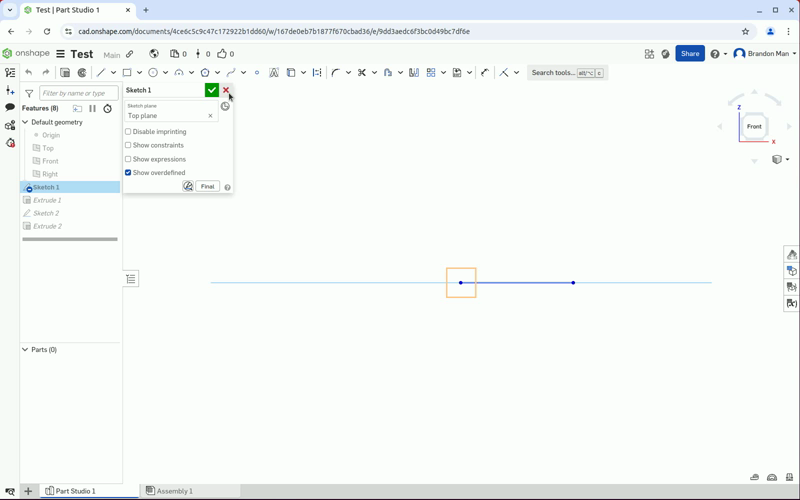
key(shift+s)
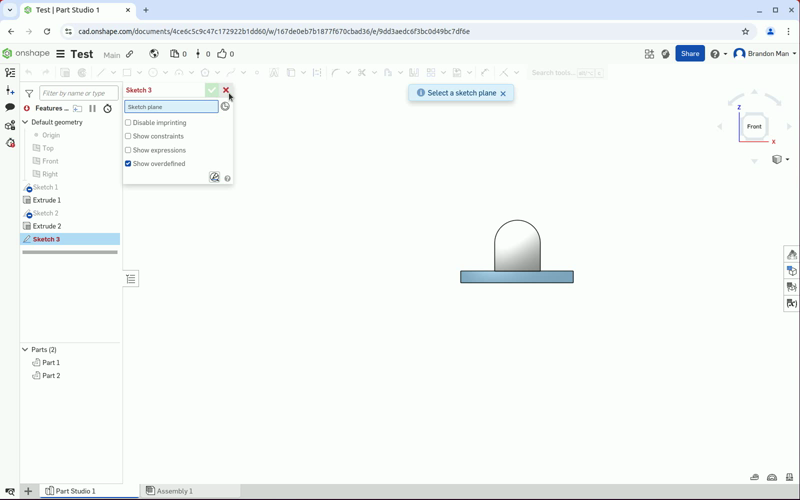
mouse_move(73, 163)
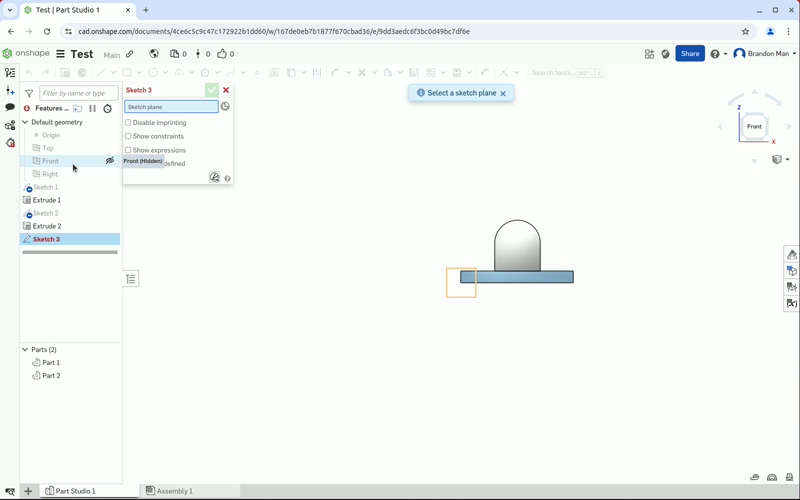
click(73, 163)
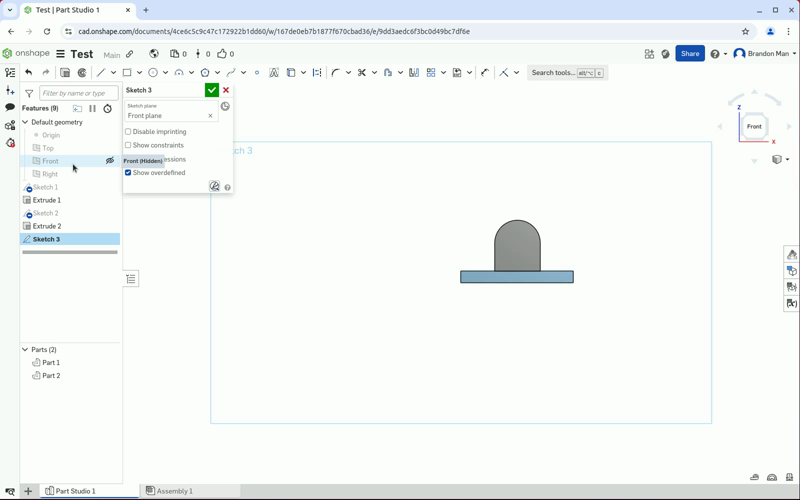
mouse_move(73, 352)
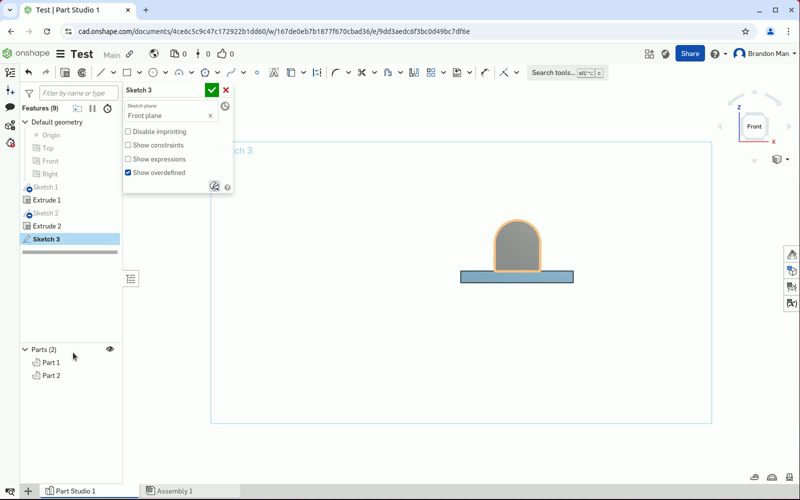
key(y)
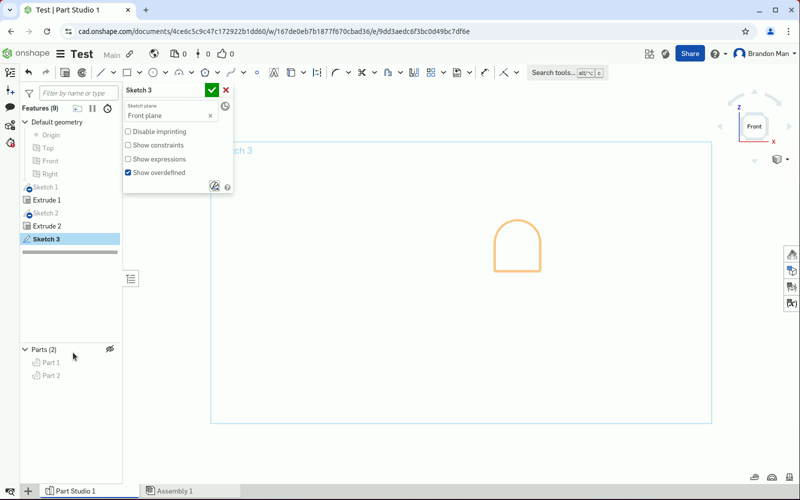
key(l)
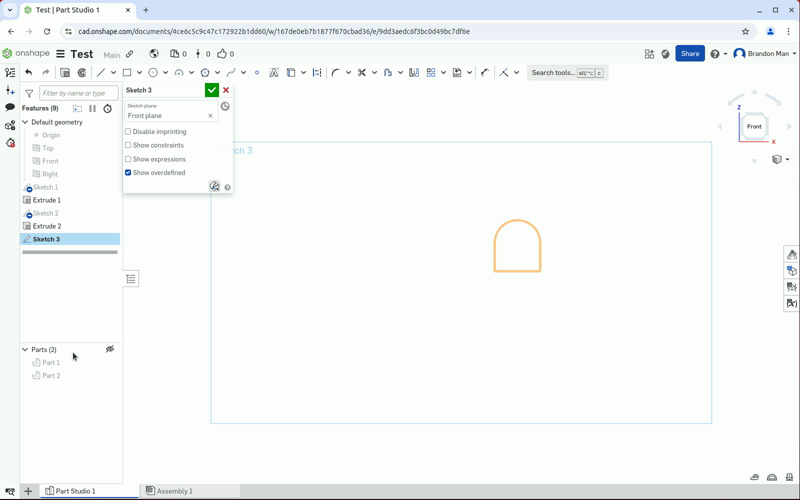
key_down(shift)
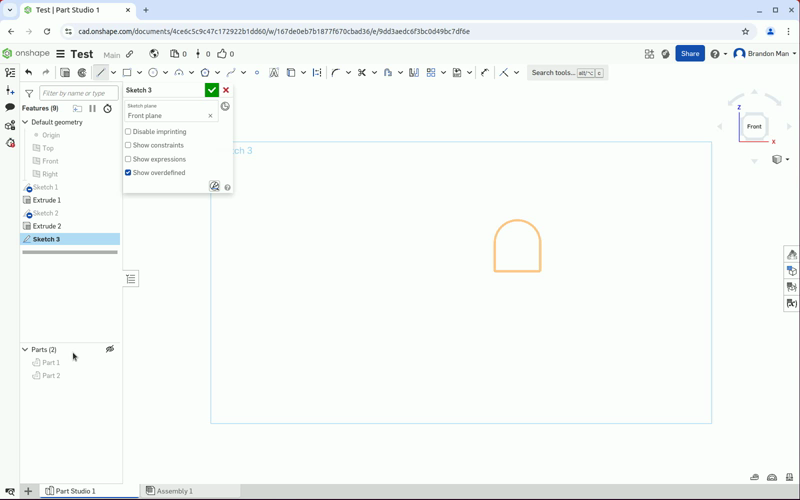
mouse_move(494, 282)
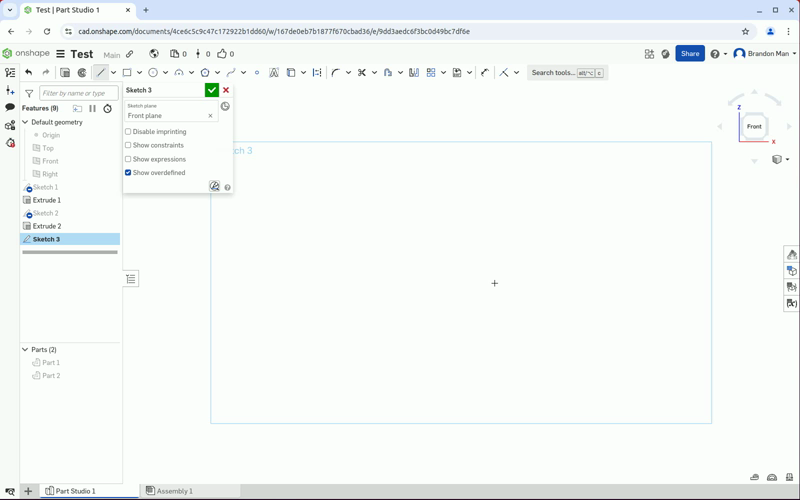
click(494, 282)
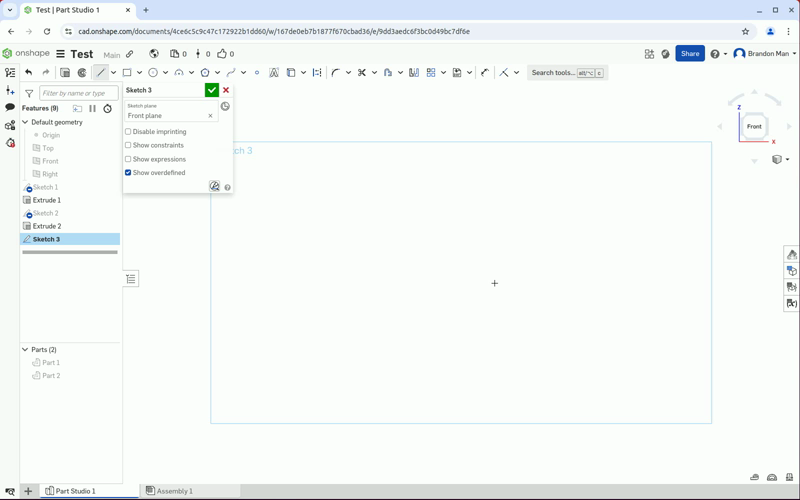
key_up(shift)
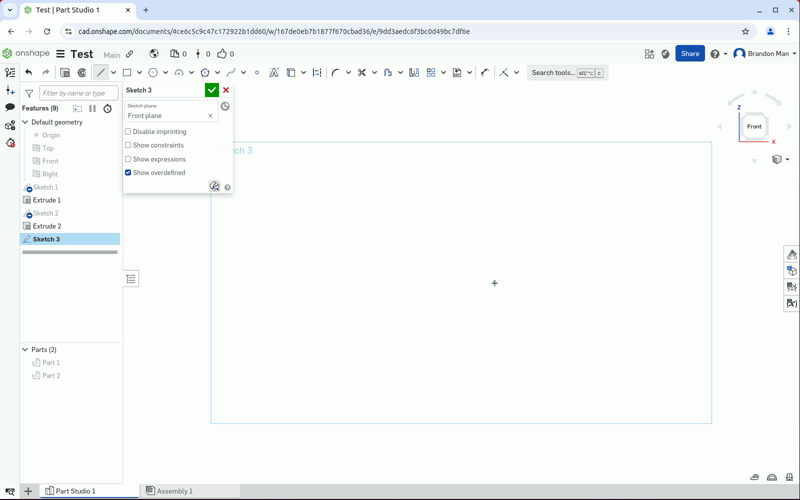
key_down(shift)
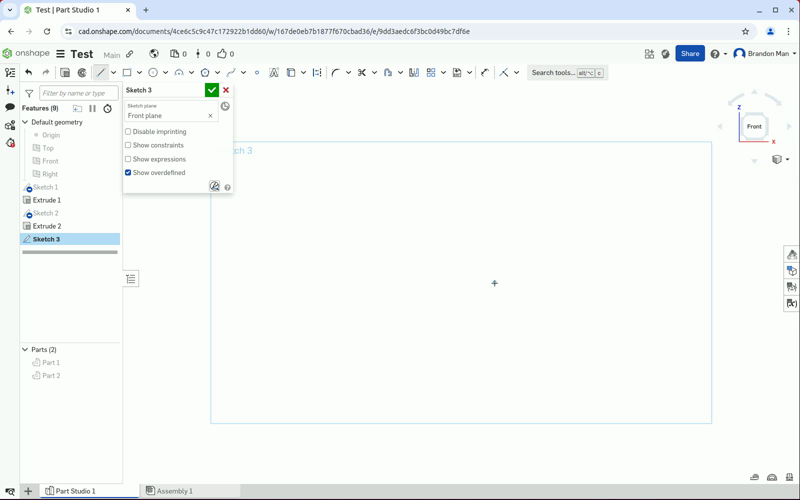
mouse_move(524, 282)
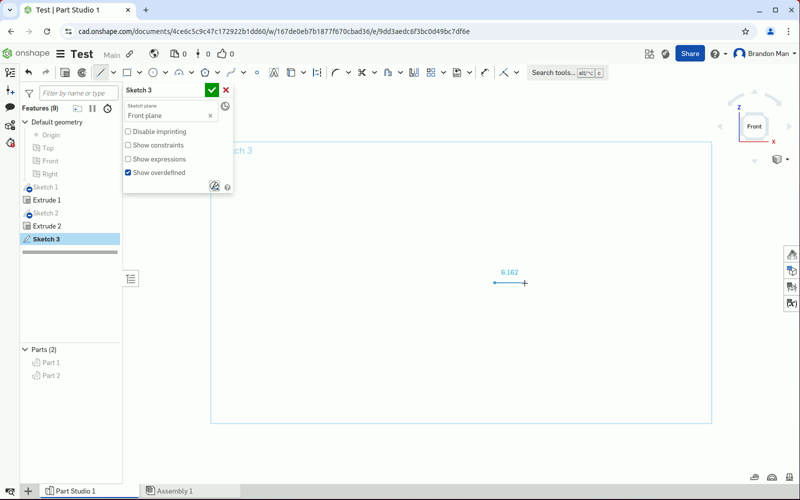
mouse_move(540, 282)
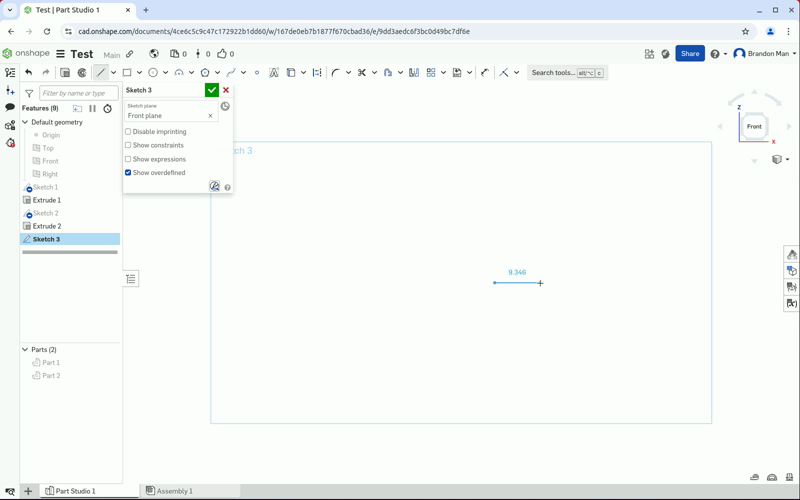
click(540, 282)
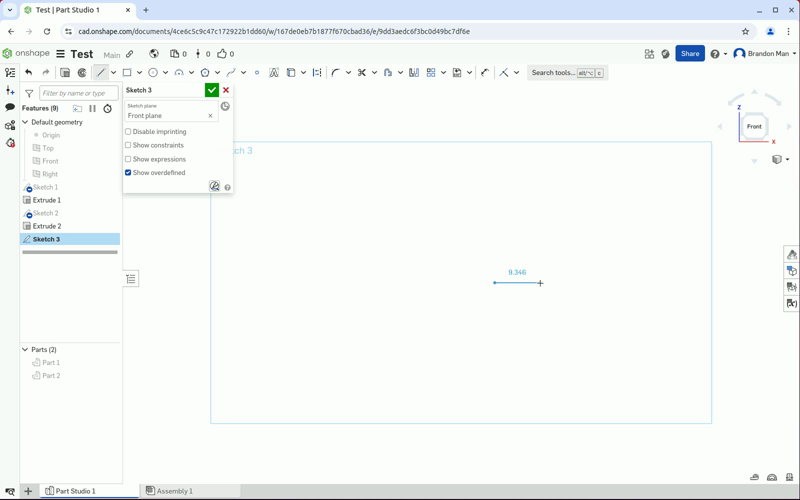
key_up(shift)
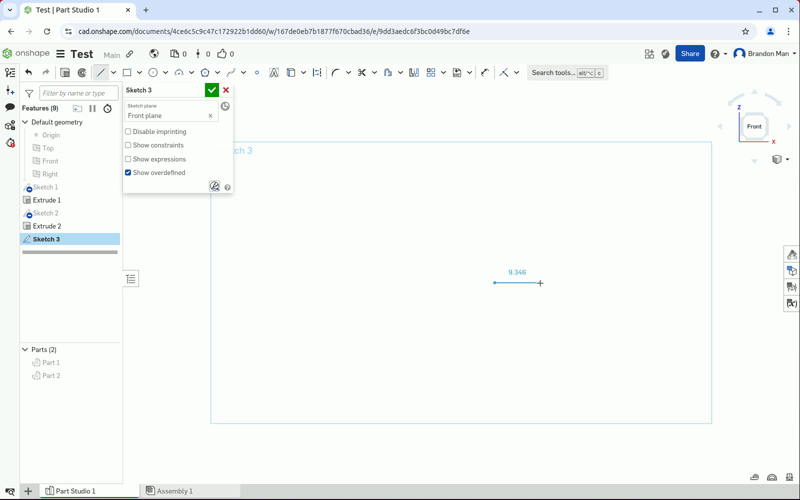
key_down(shift)
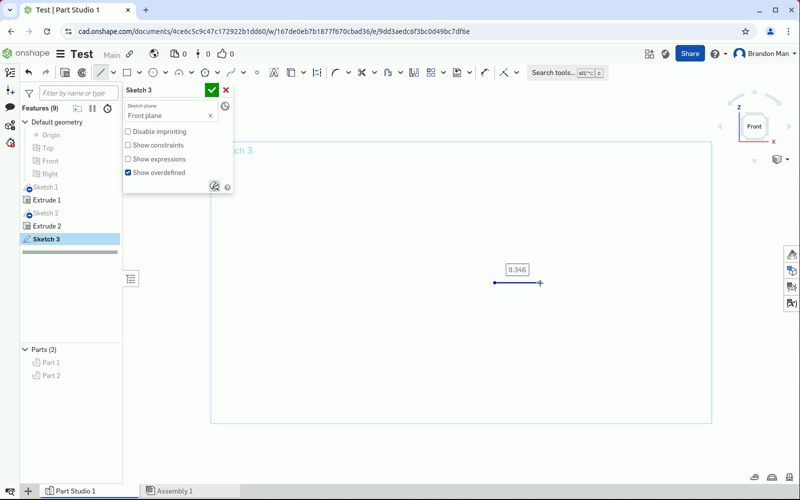
mouse_move(570, 282)
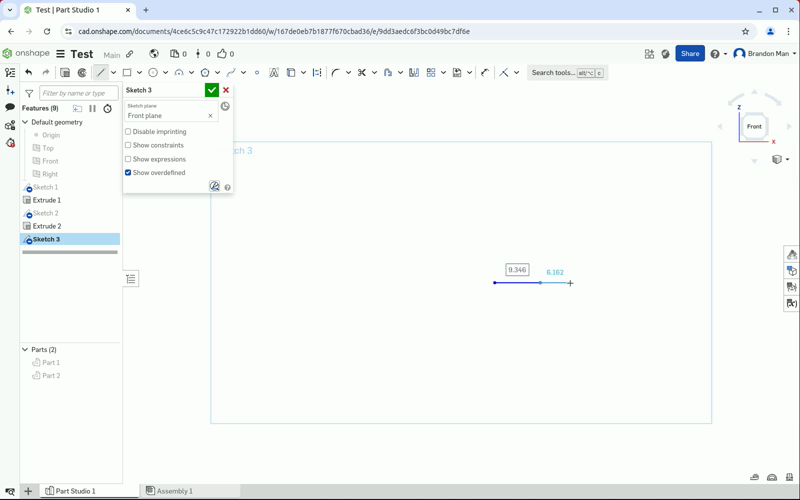
mouse_move(540, 271)
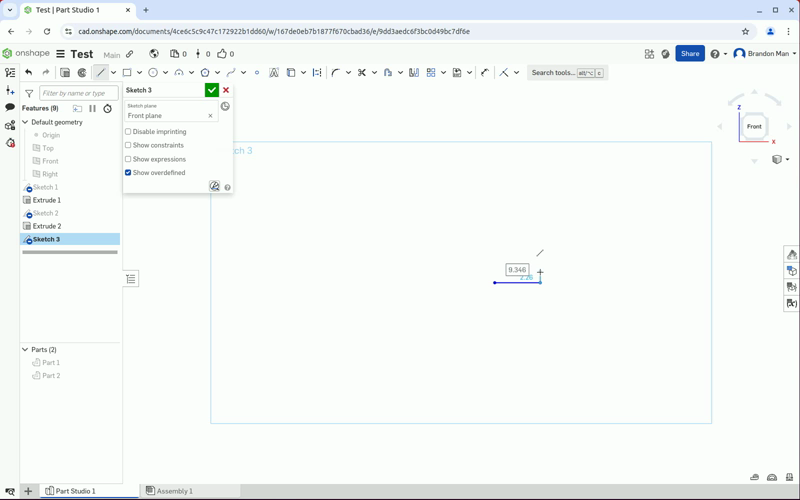
click(540, 271)
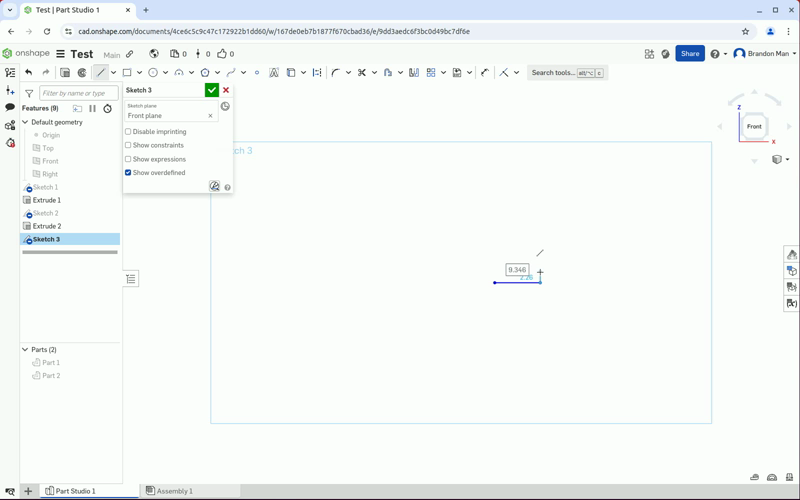
key_up(shift)
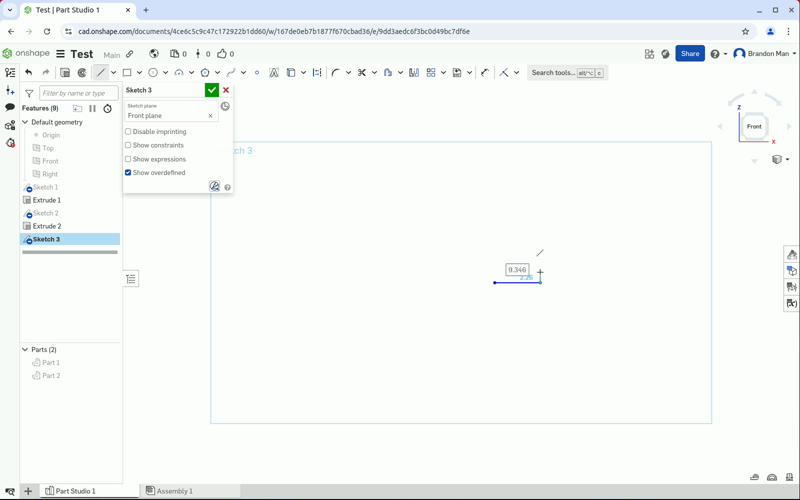
key_down(shift)
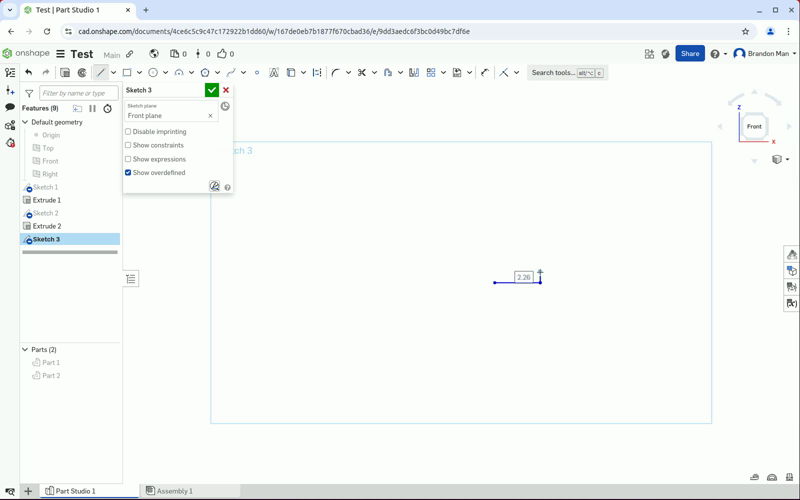
mouse_move(570, 271)
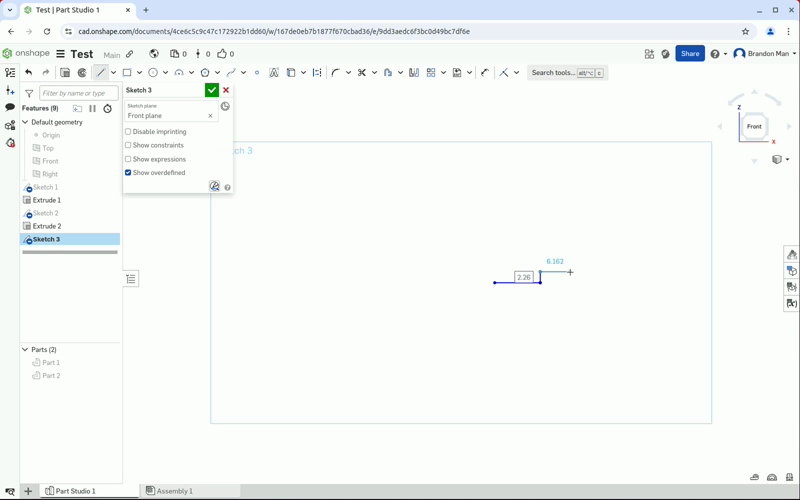
mouse_move(494, 271)
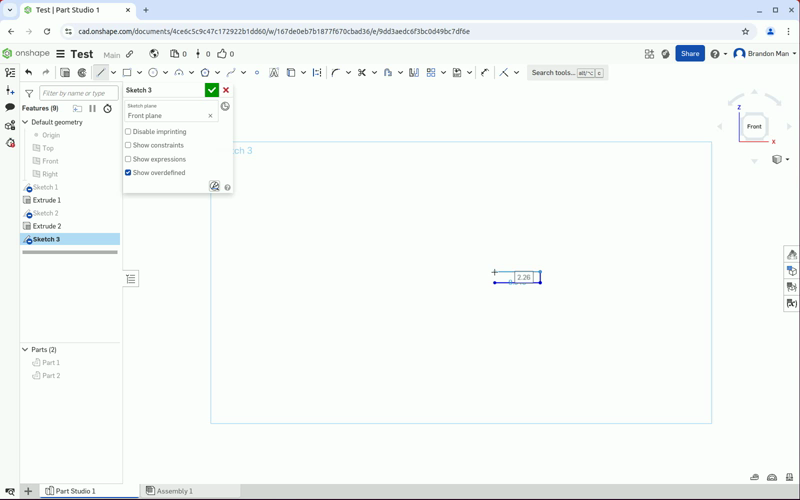
click(494, 271)
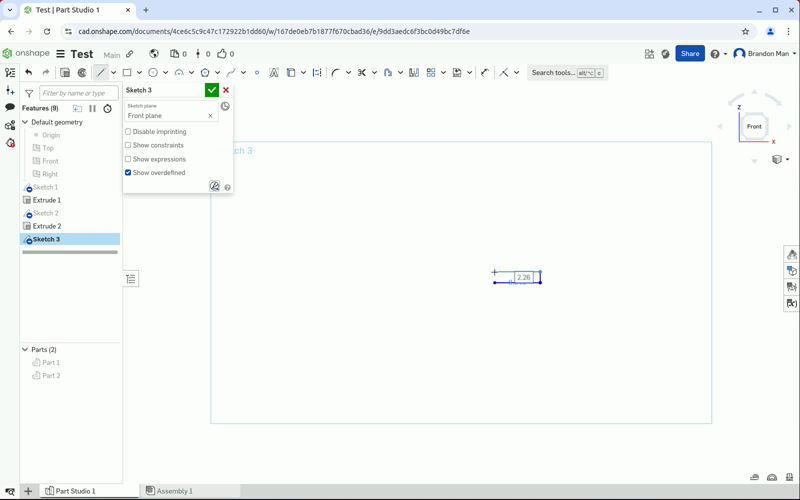
key_up(shift)
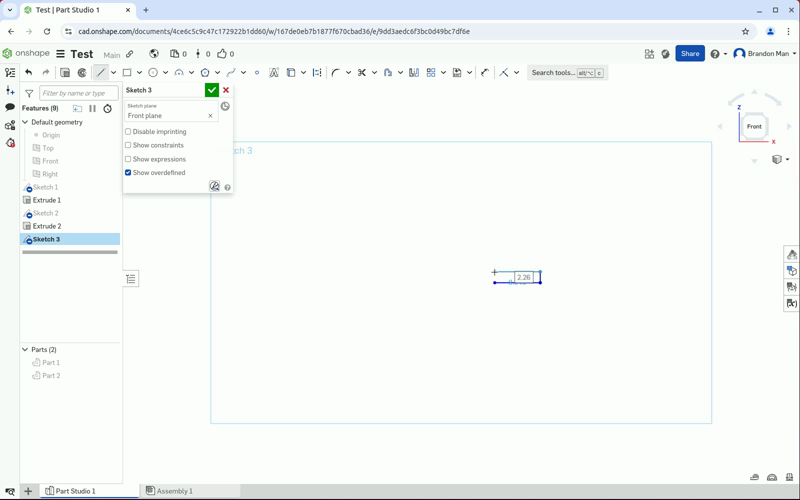
mouse_move(524, 271)
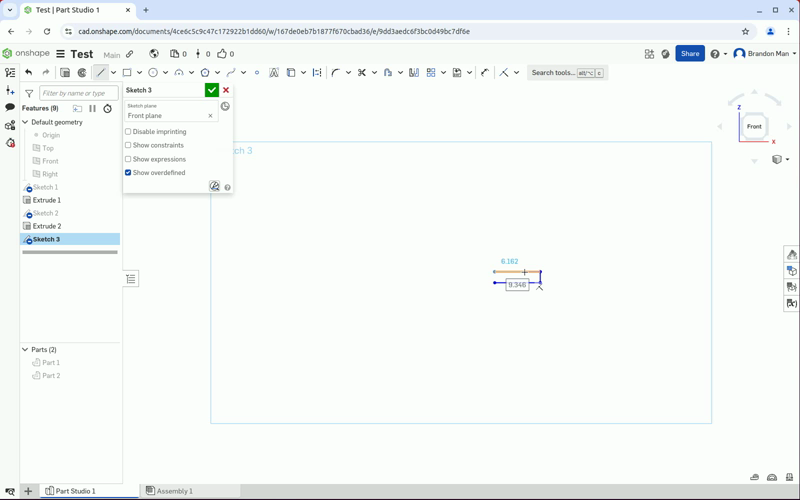
key_down(shift)
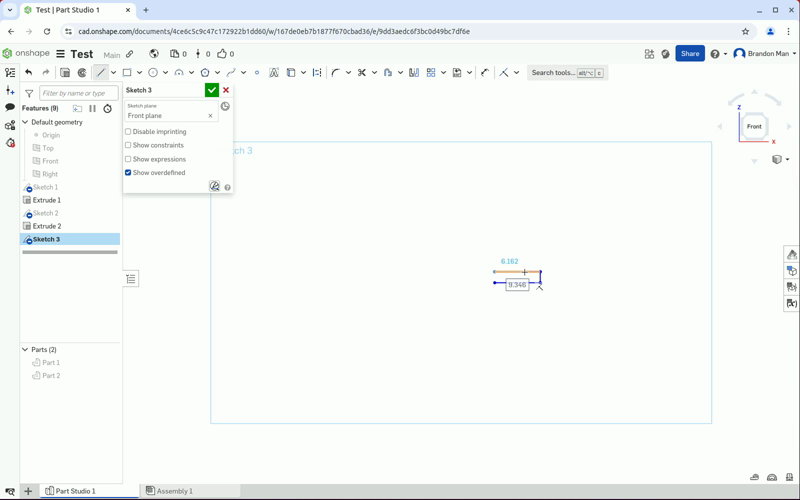
mouse_move(494, 282)
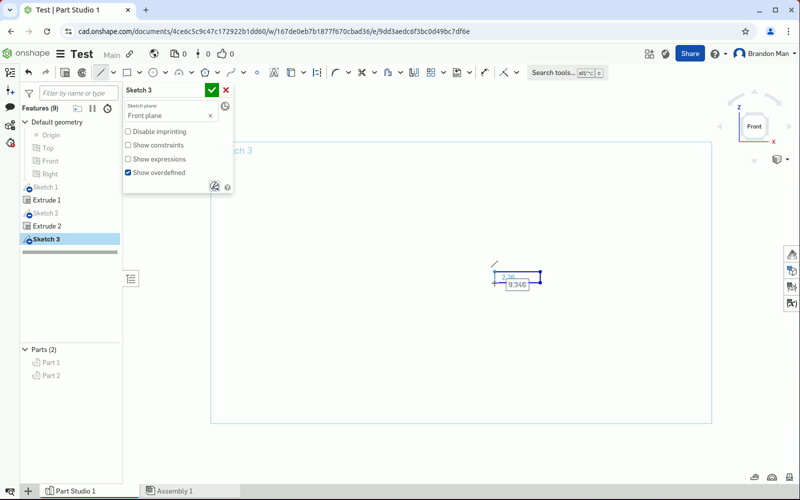
key_up(shift)
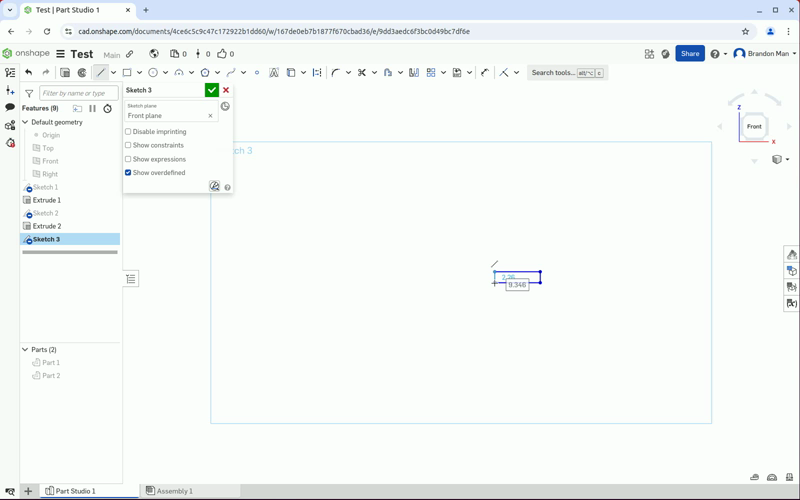
click(494, 282)
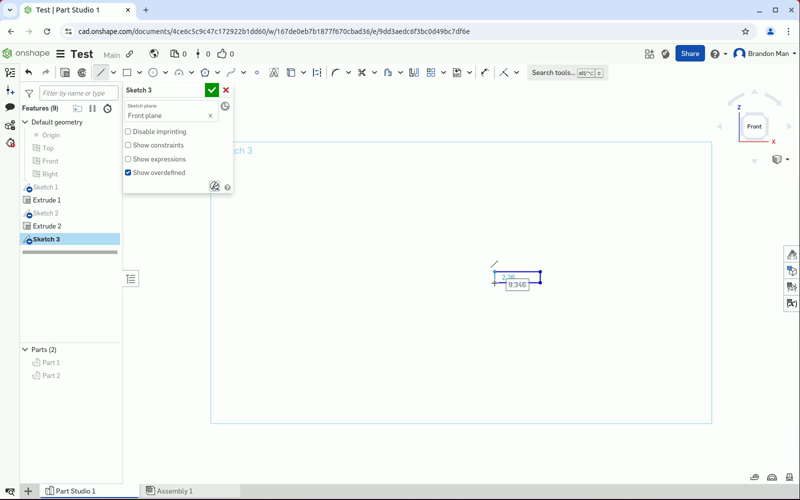
key(esc)
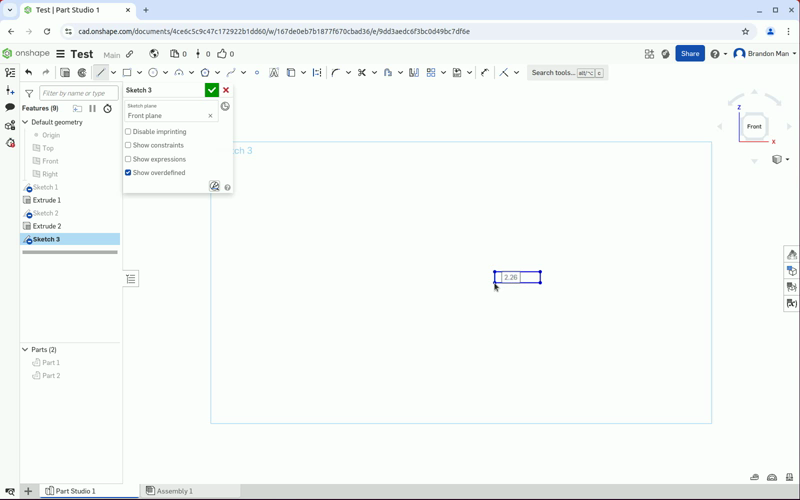
mouse_move(499, 272)
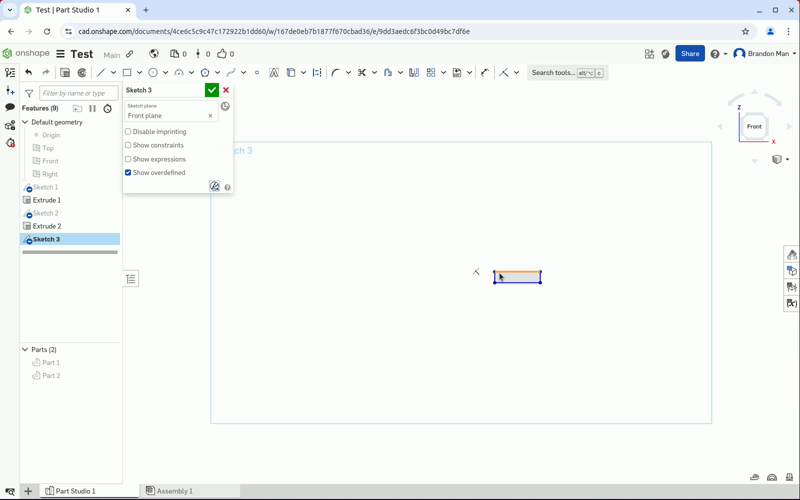
scroll(6)
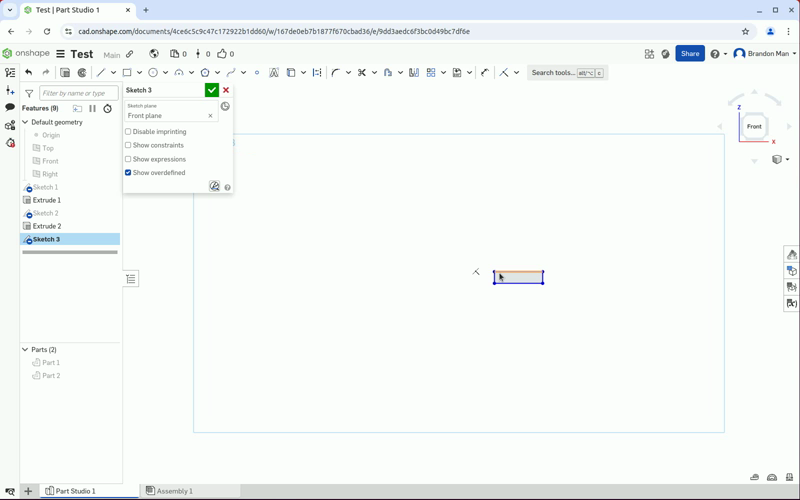
scroll(6)
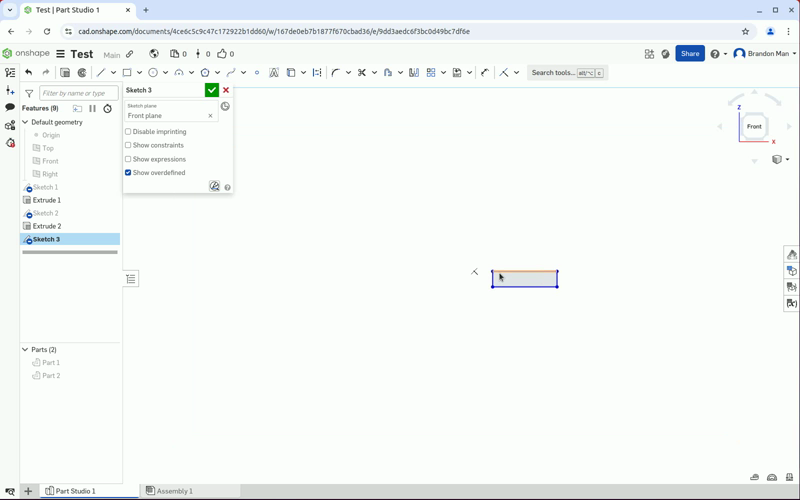
scroll(6)
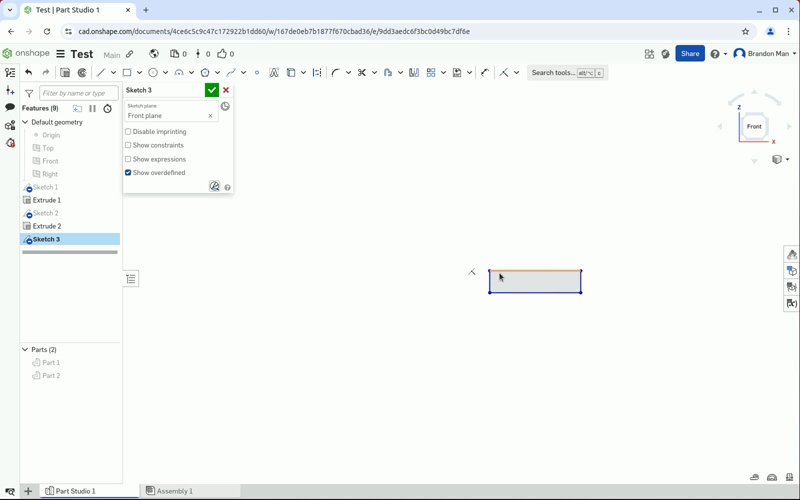
scroll(6)
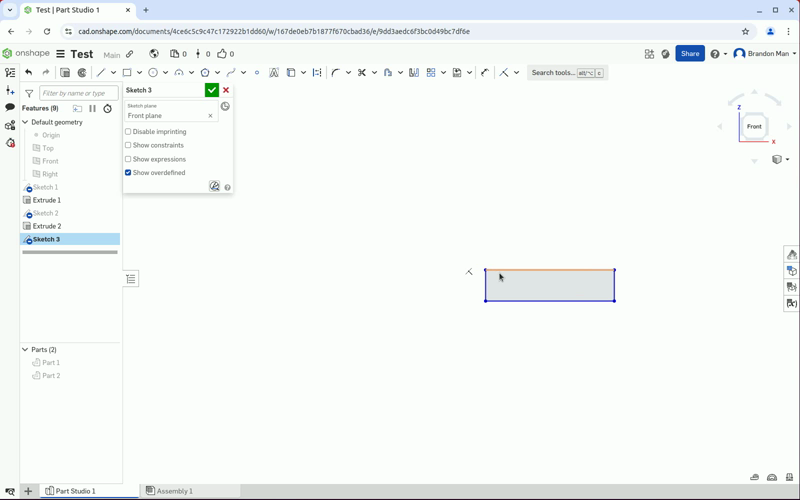
scroll(6)
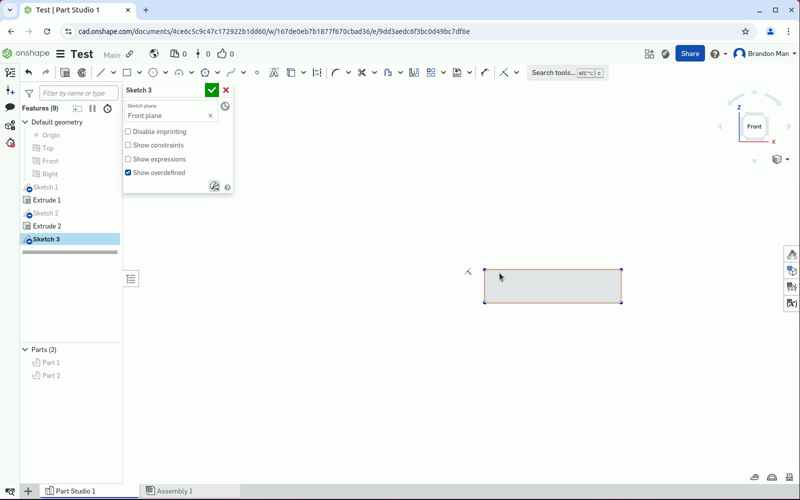
scroll(6)
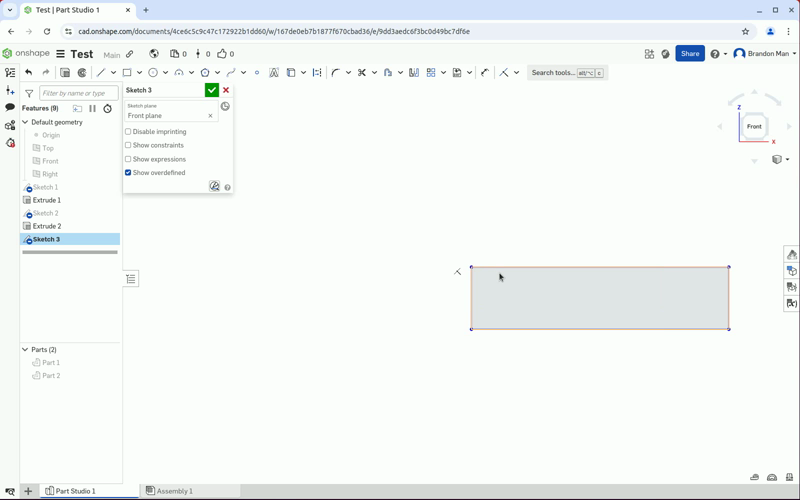
scroll(6)
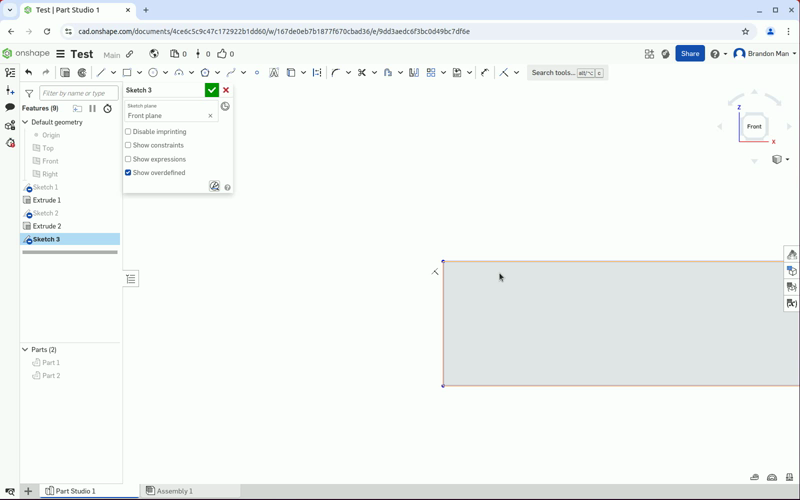
click(499, 272)
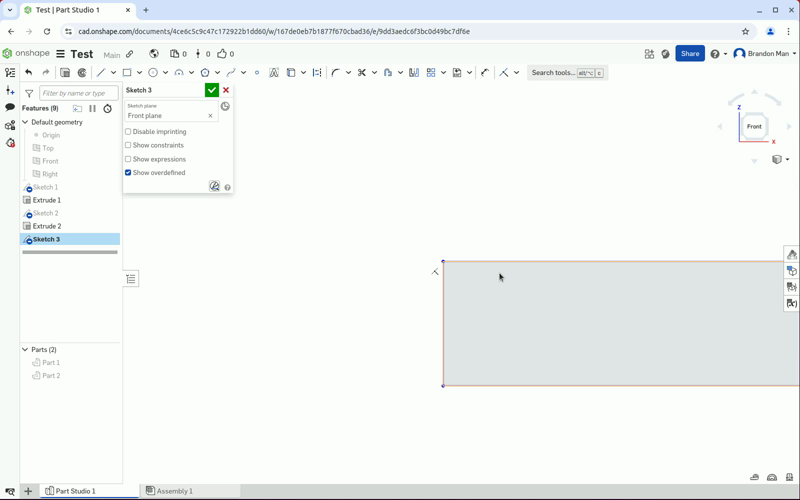
scroll(-6)
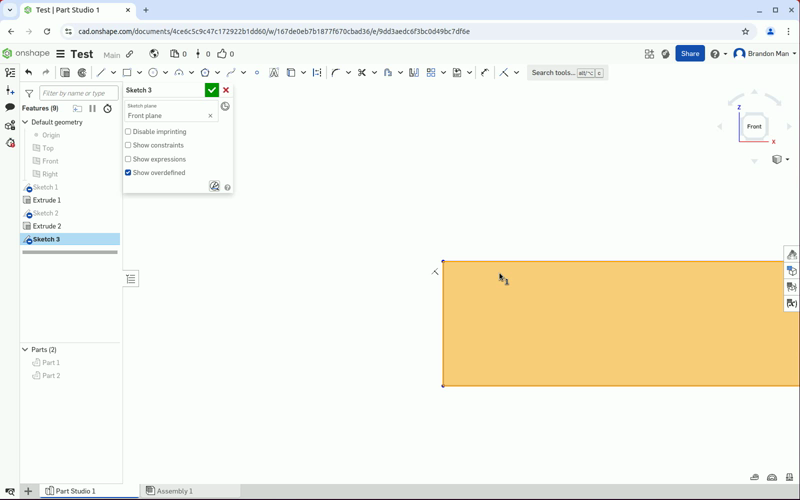
scroll(-6)
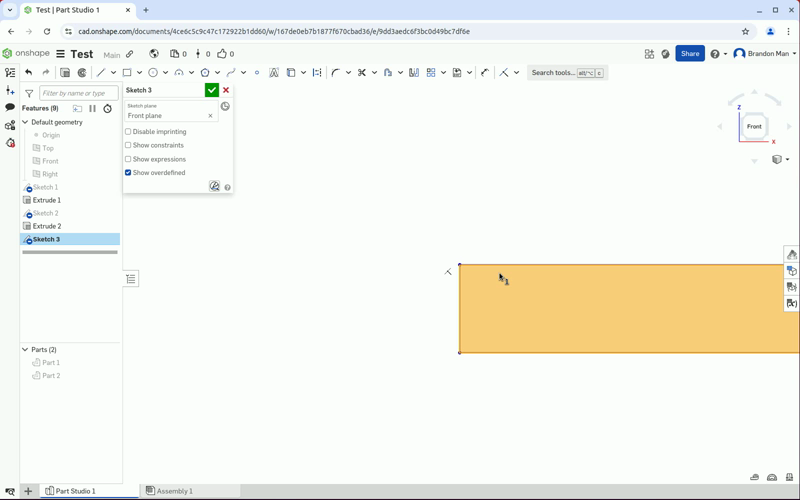
scroll(-6)
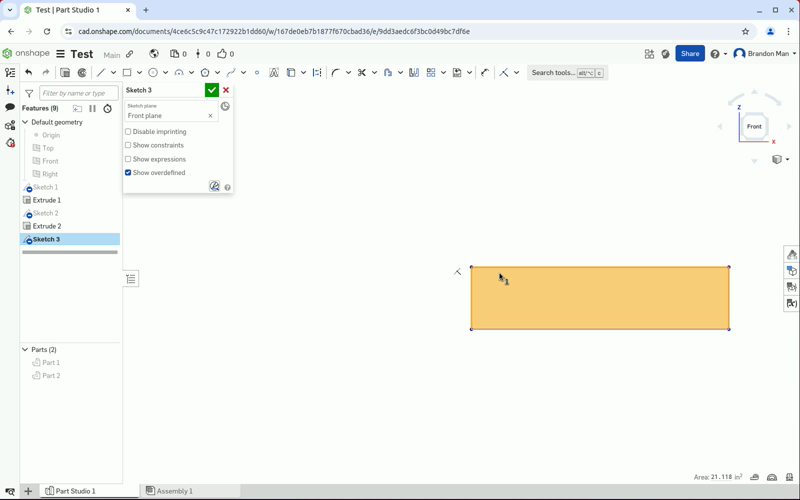
scroll(-6)
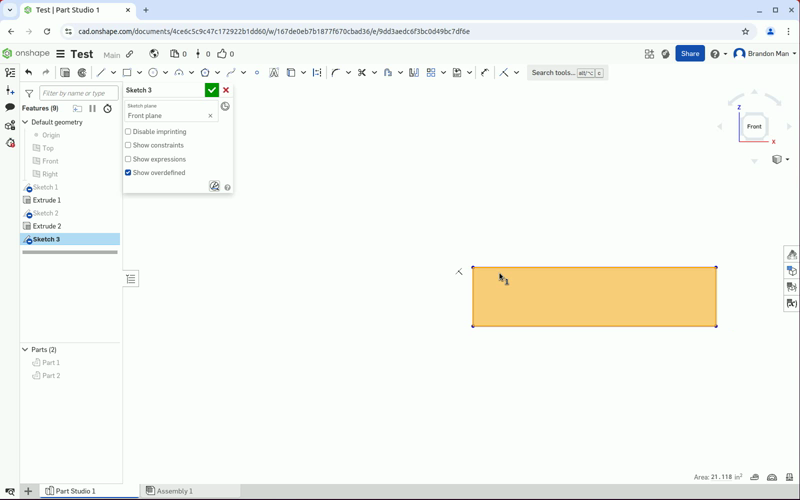
scroll(-6)
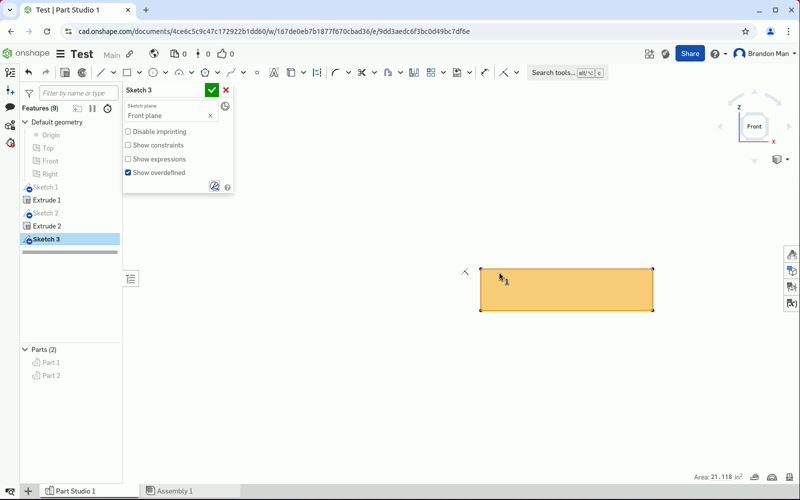
scroll(-6)
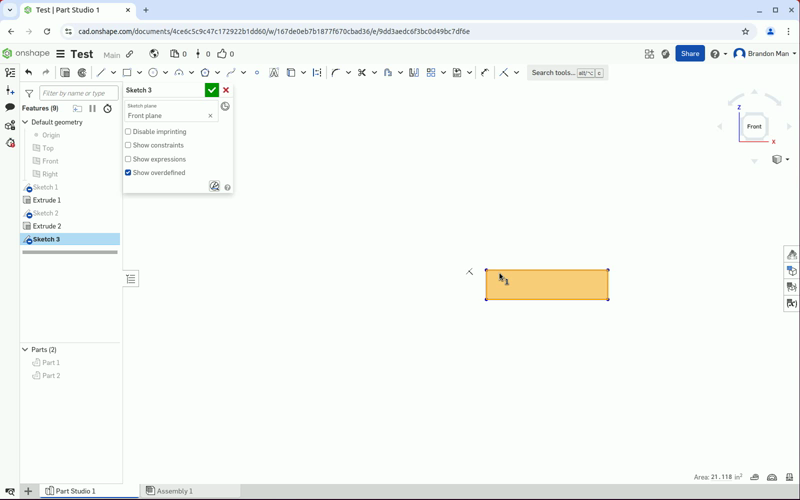
scroll(-6)
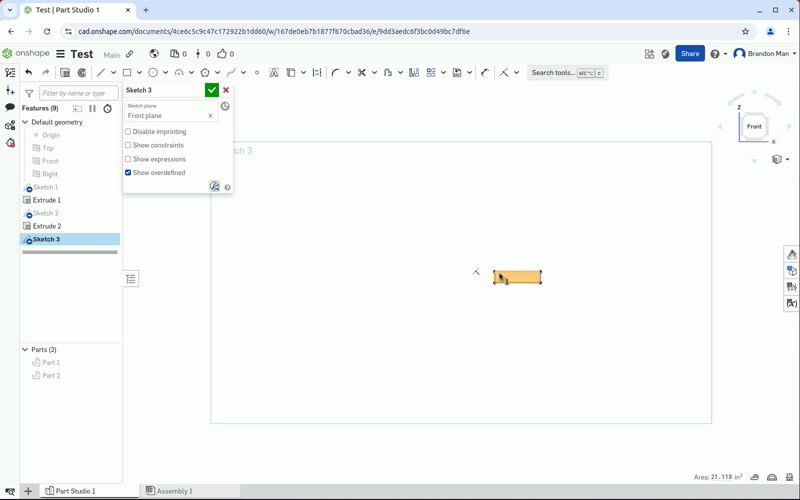
mouse_move(73, 352)
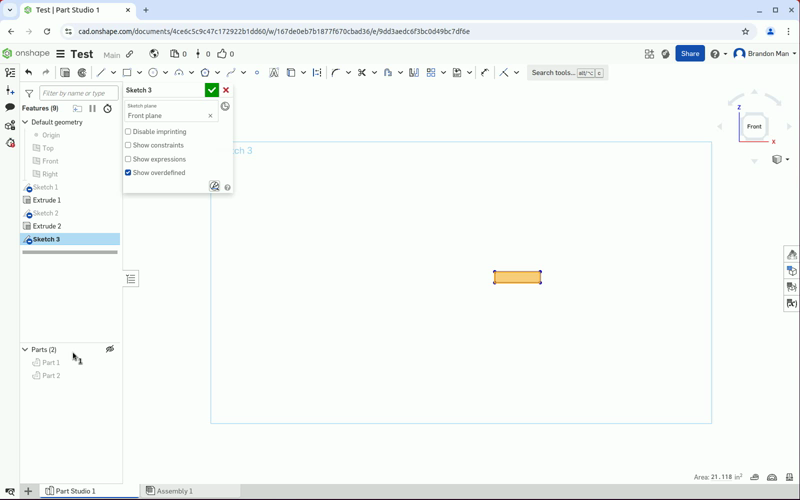
key(shift+y)
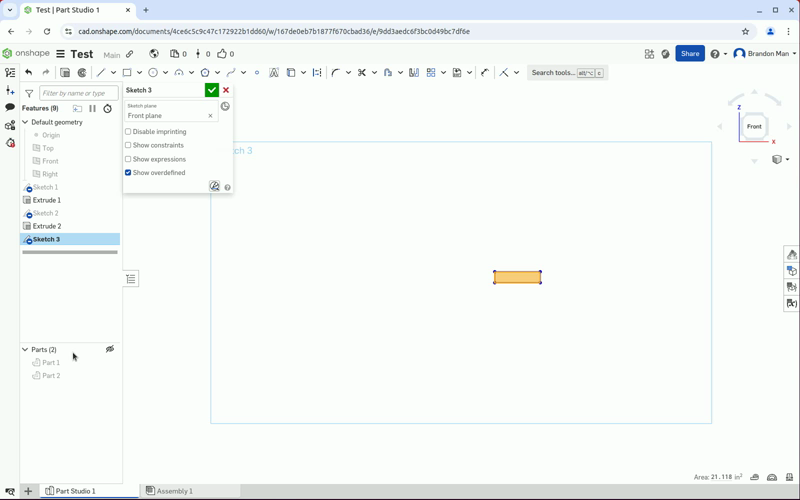
key(shift+e)
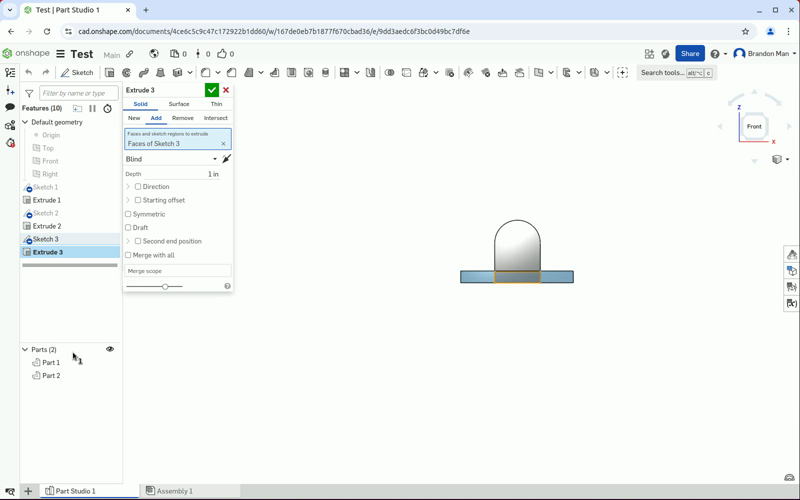
mouse_move(143, 106)
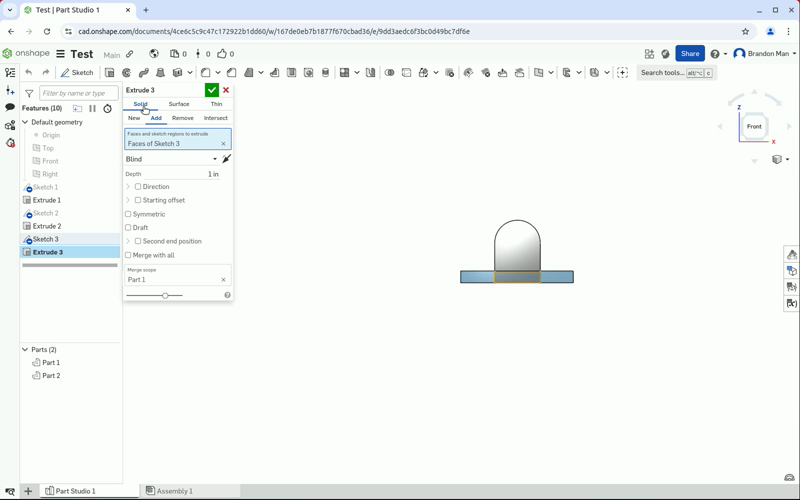
click(143, 106)
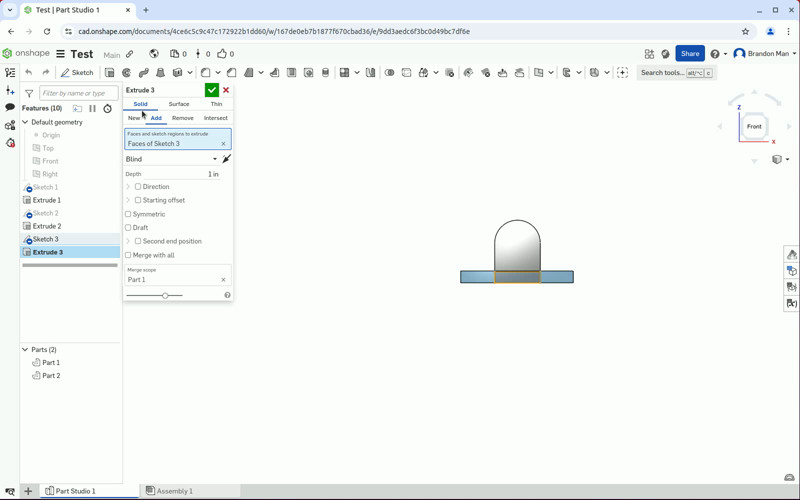
mouse_move(137, 120)
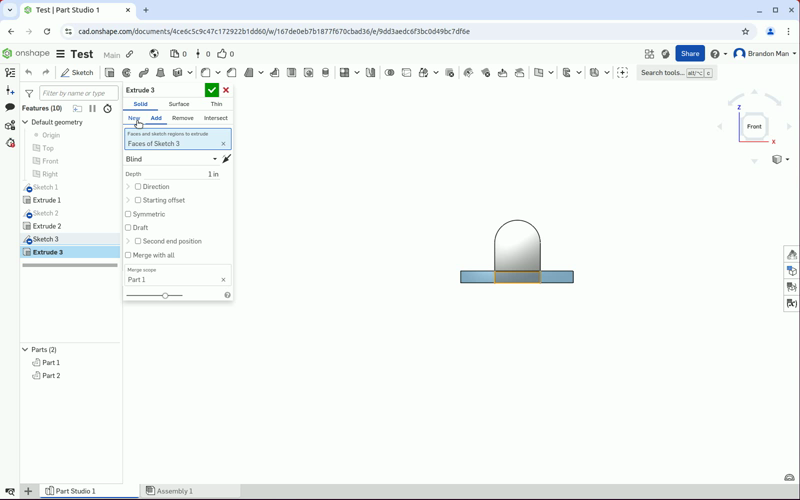
click(137, 120)
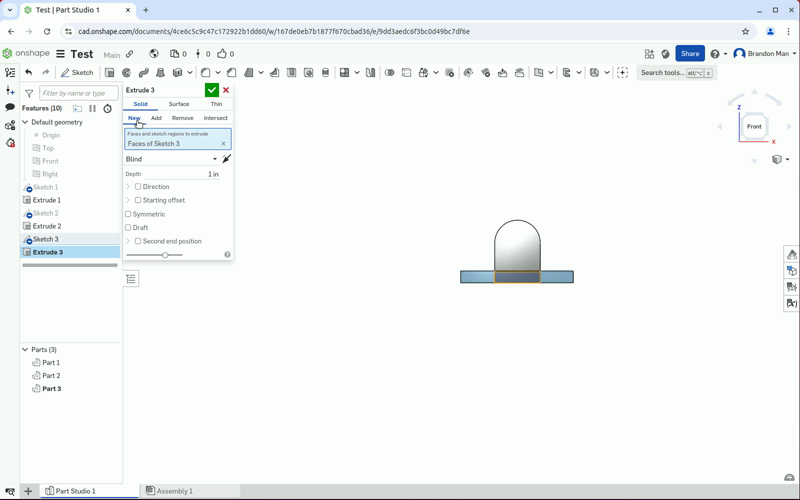
key(tab, 4)
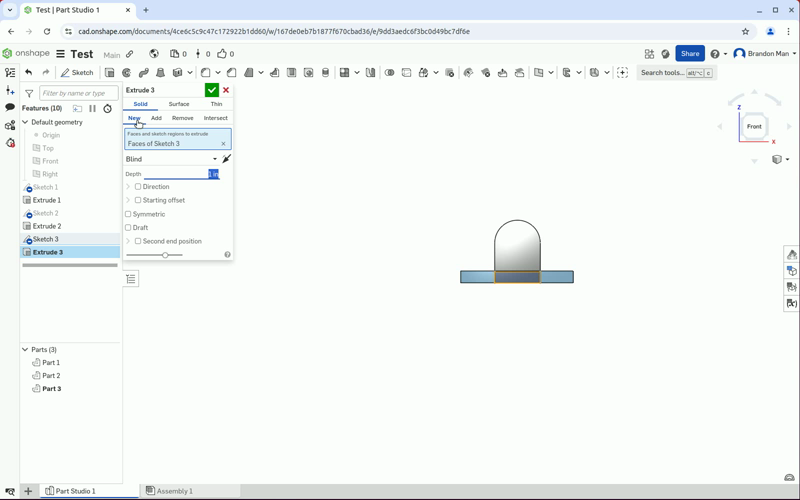
text(-2.407)
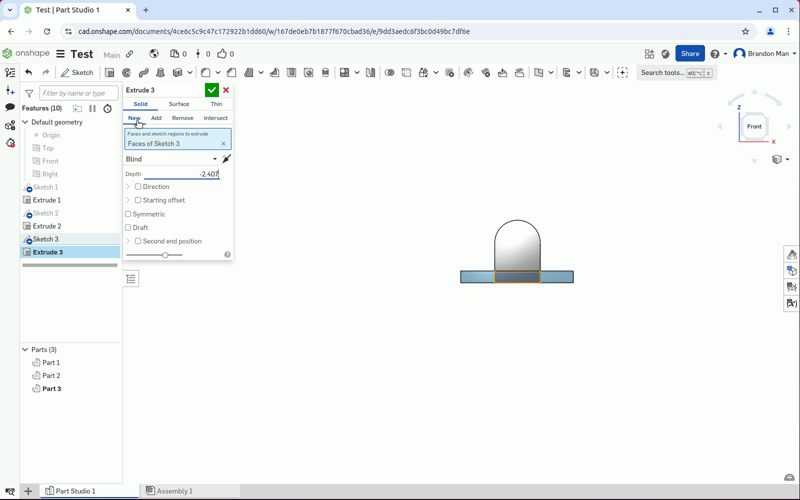
key(enter)
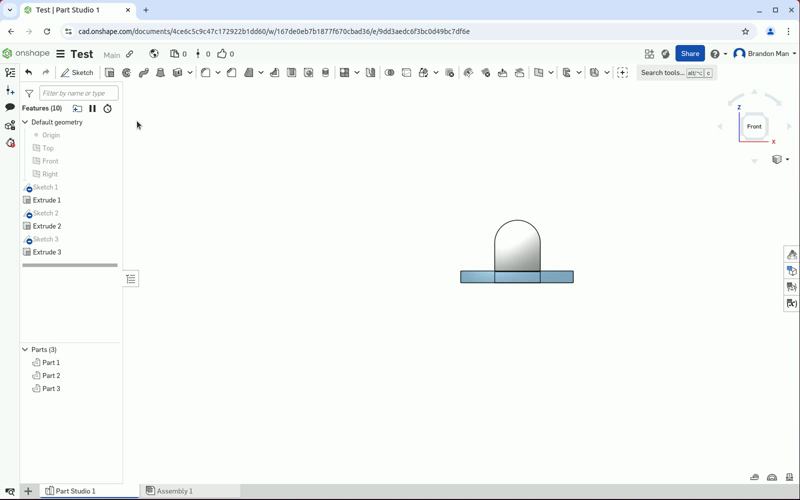
key(shift+h)
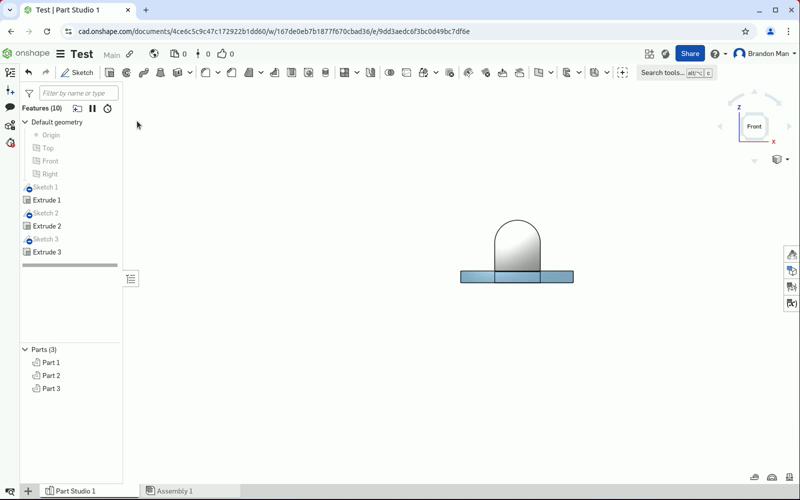
key(shift+h)
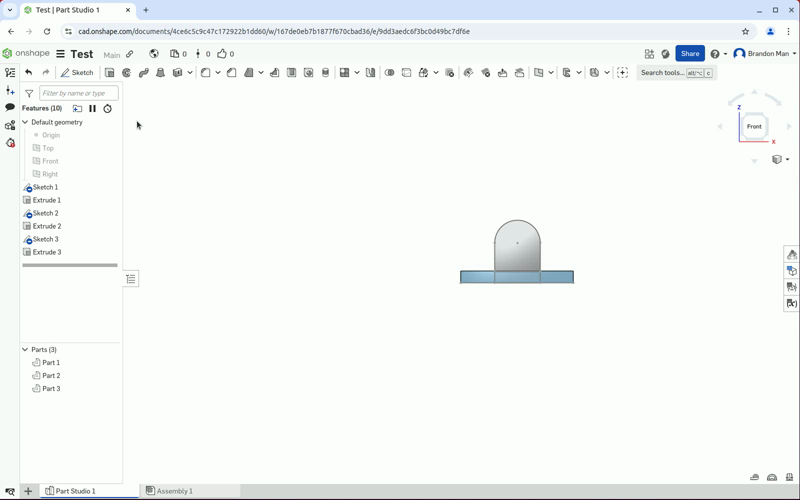
key(shift+7)
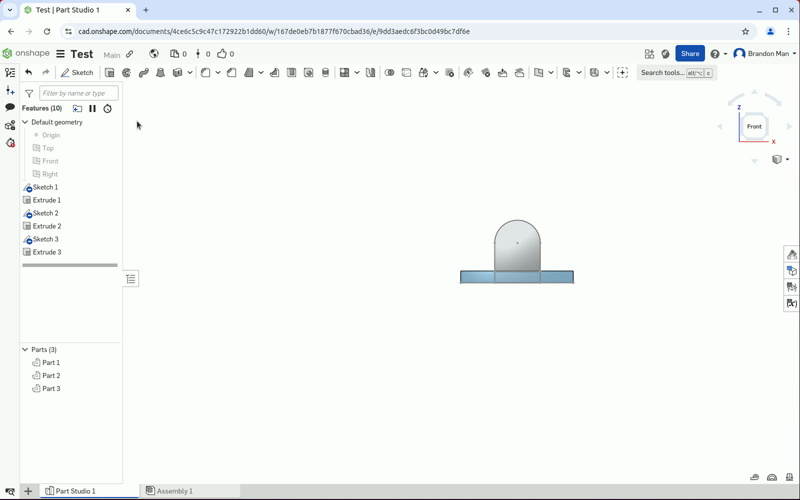
key(left, 2)
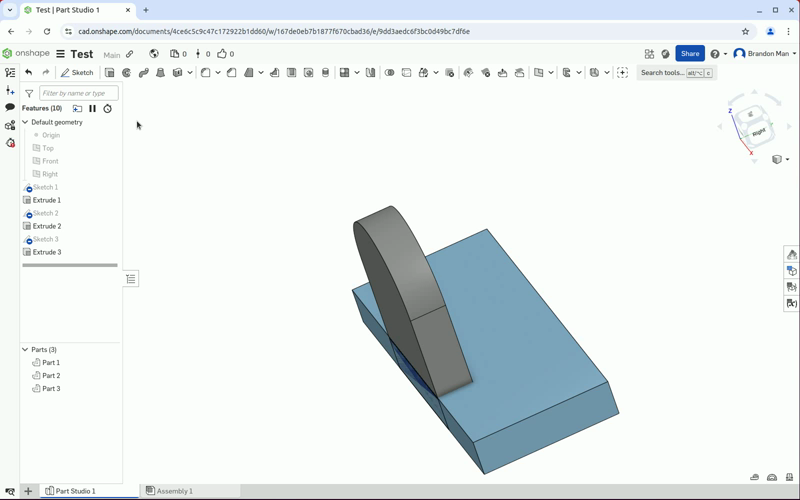
key(down, 2)
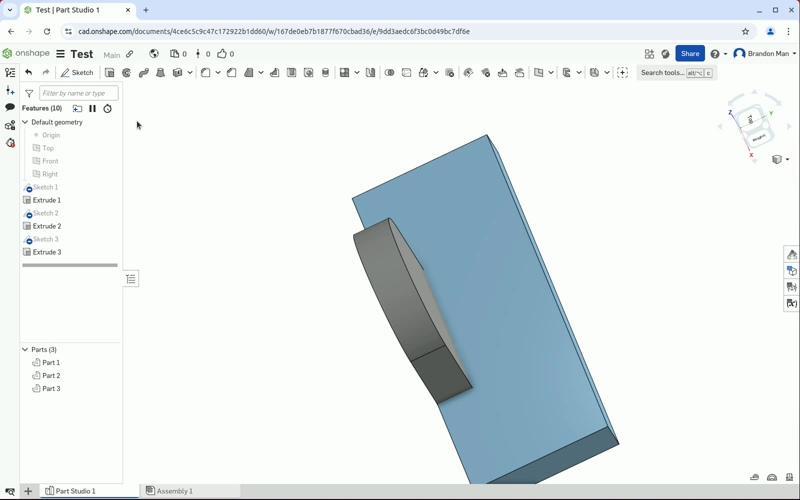
key(up, 2)
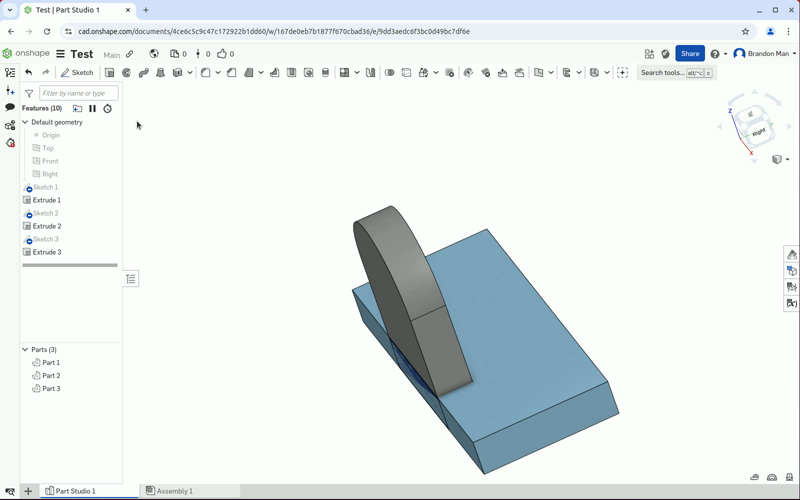
key(right, 2)
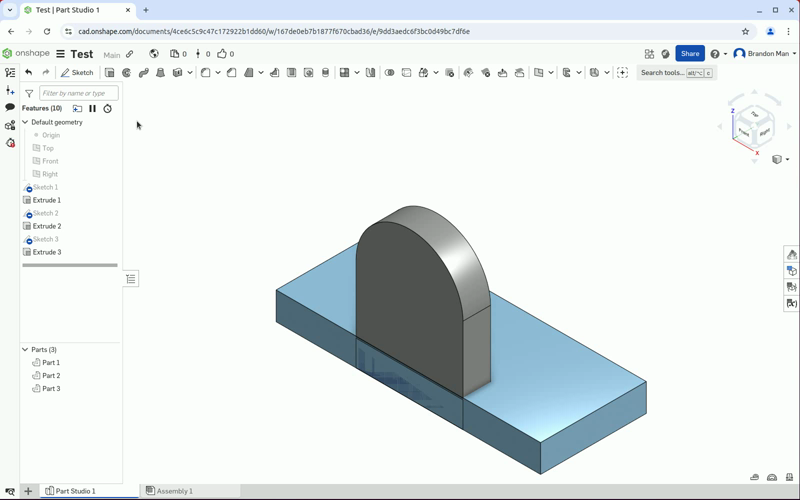
mouse_move(73, 189)
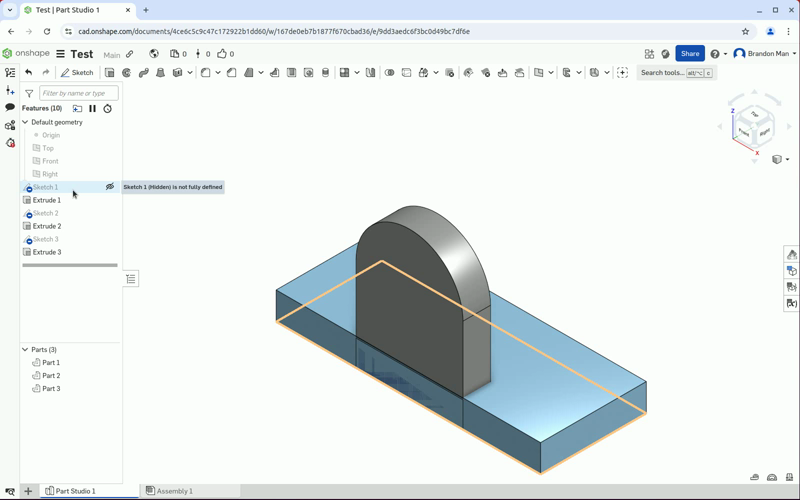
click(73, 189)